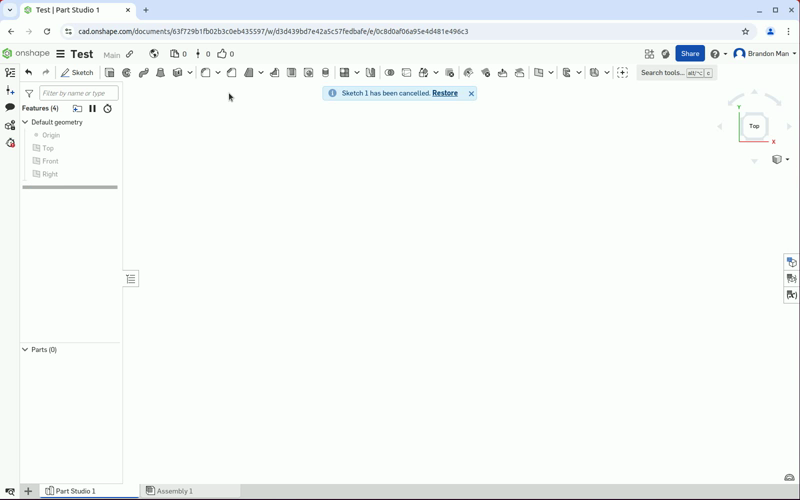
key(shift+h)
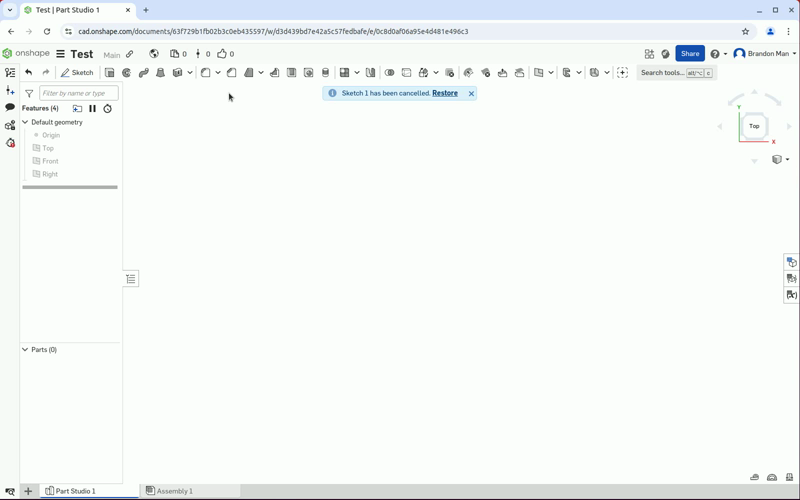
key(shift+s)
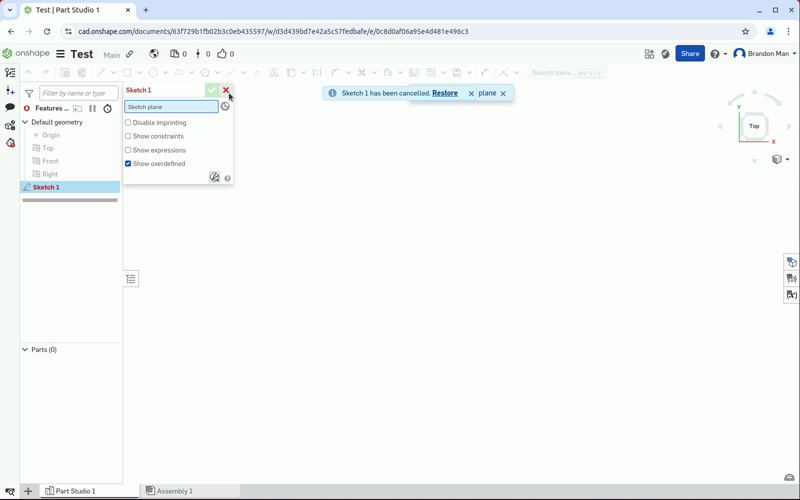
mouse_move(73, 150)
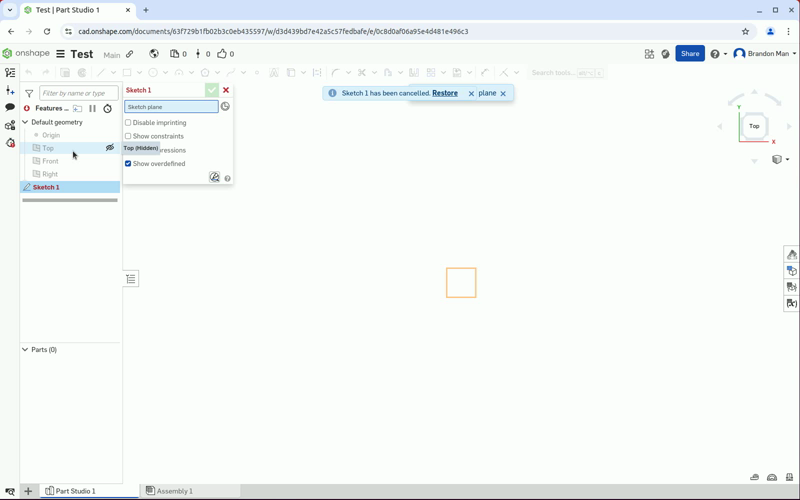
click(73, 150)
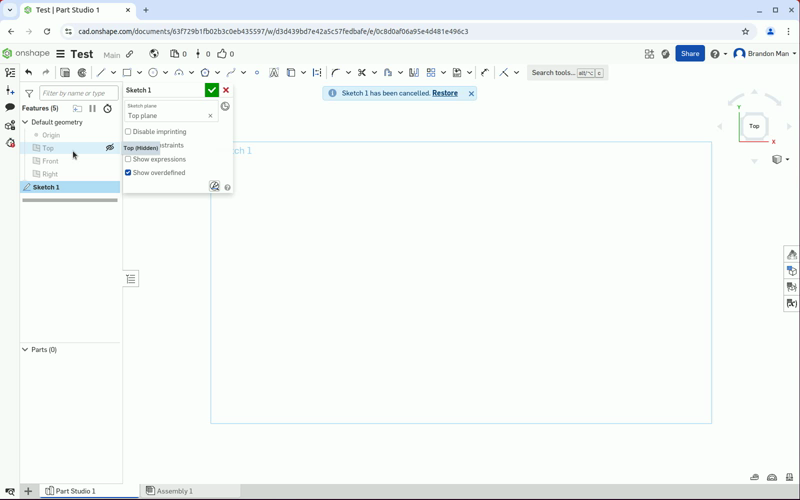
mouse_move(73, 352)
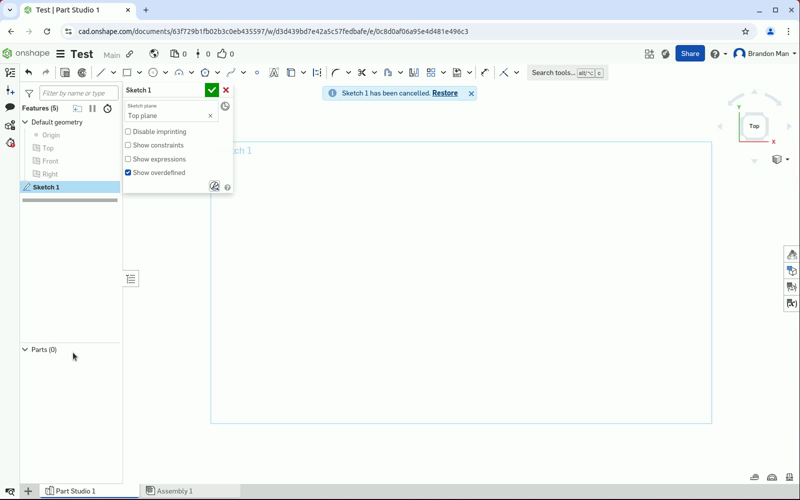
key(y)
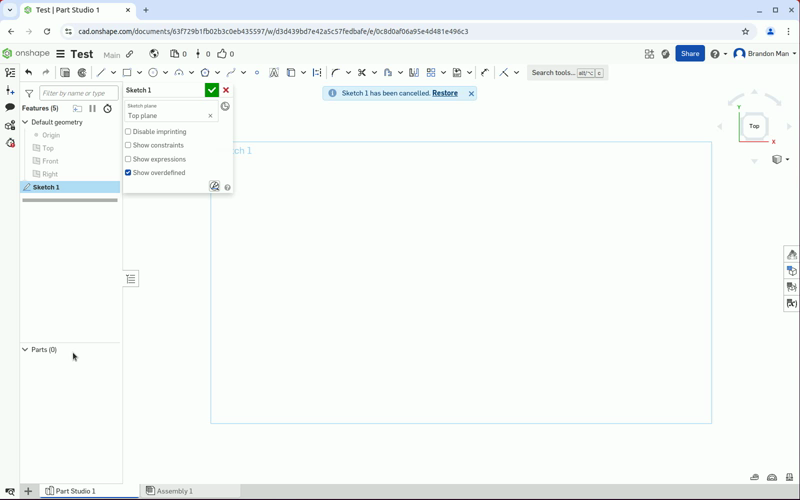
key(c)
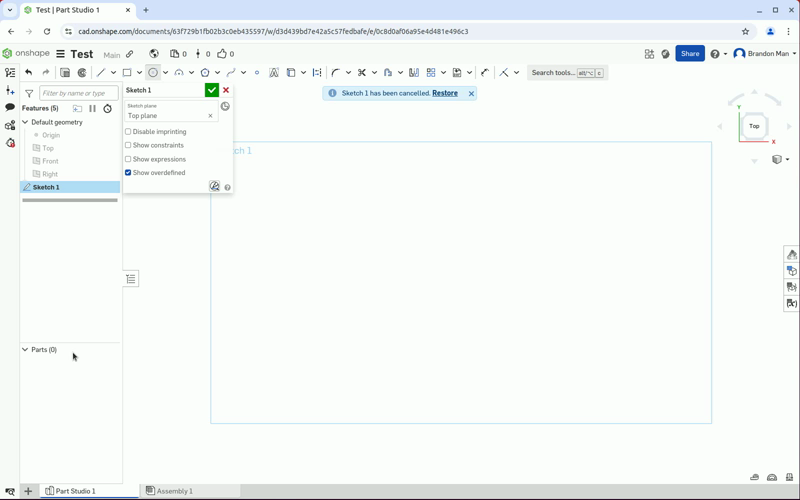
key_down(shift)
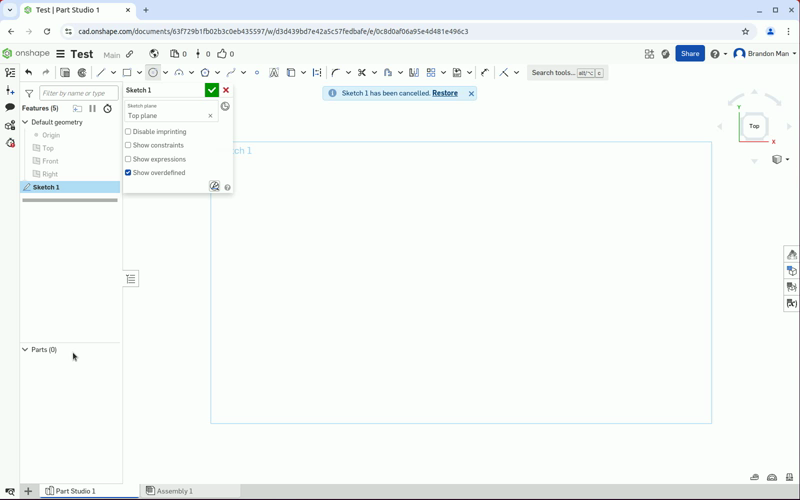
mouse_move(461, 282)
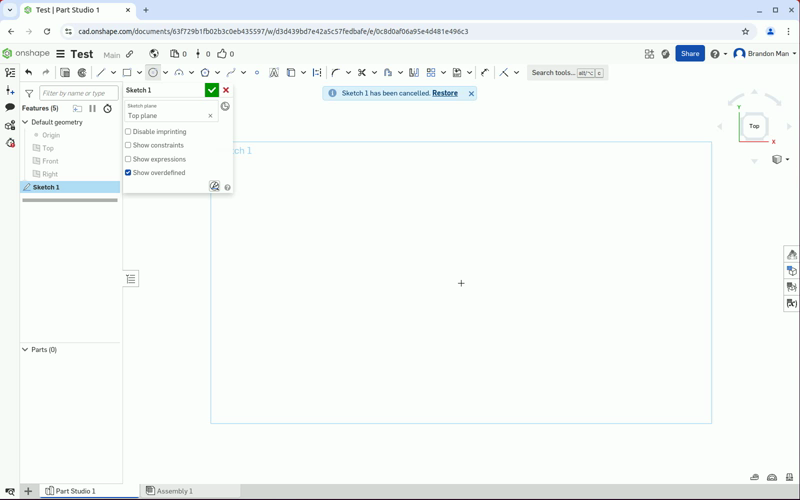
click(461, 282)
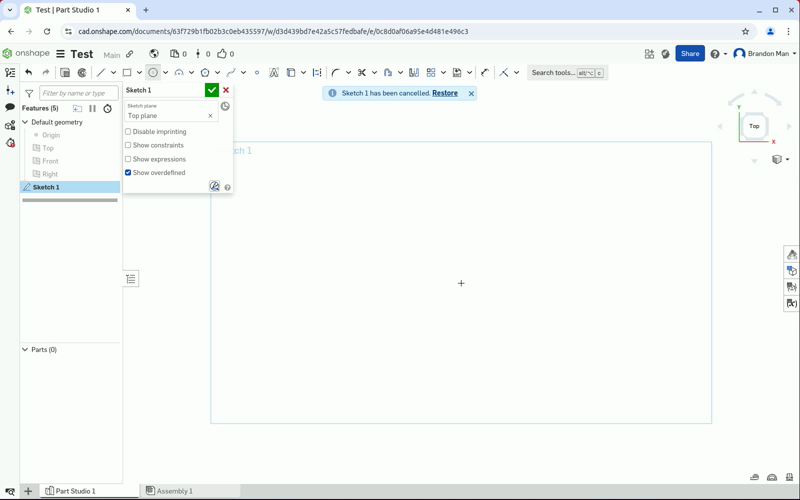
key_up(shift)
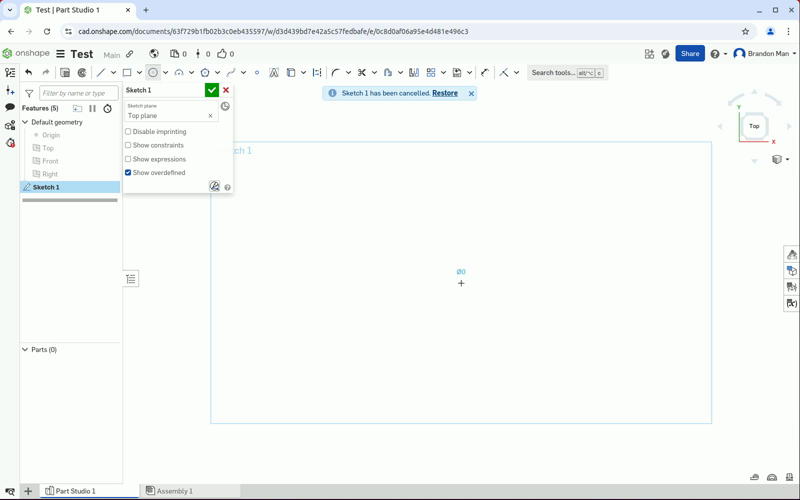
mouse_move(531, 282)
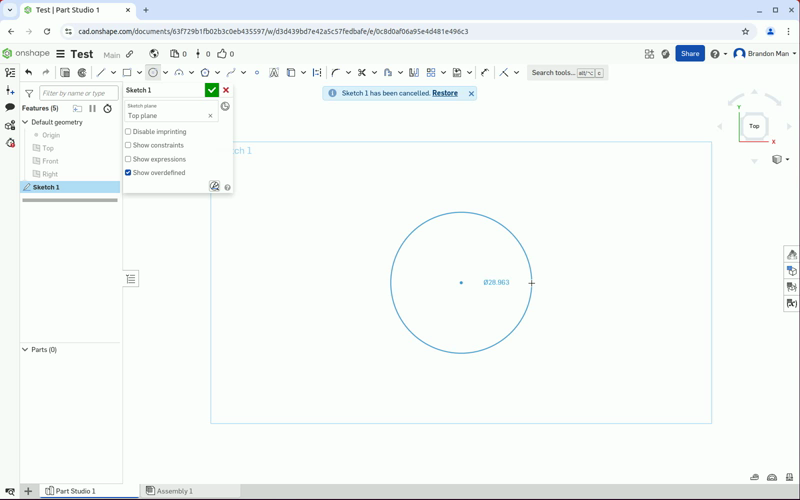
click(531, 282)
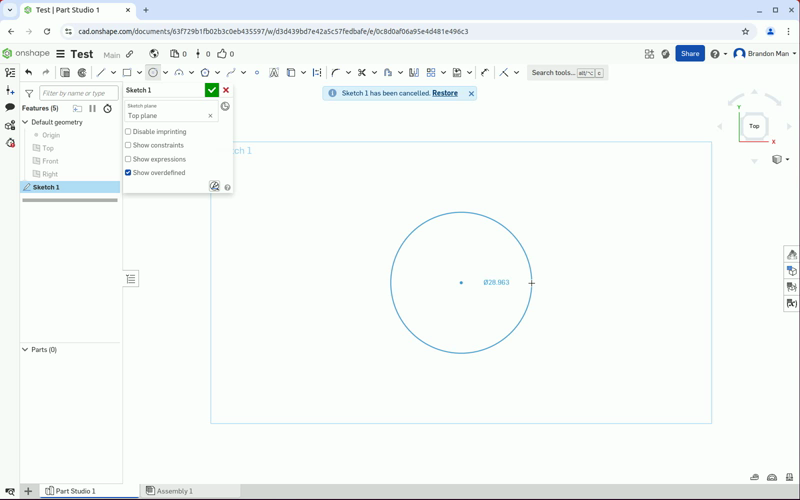
key(esc)
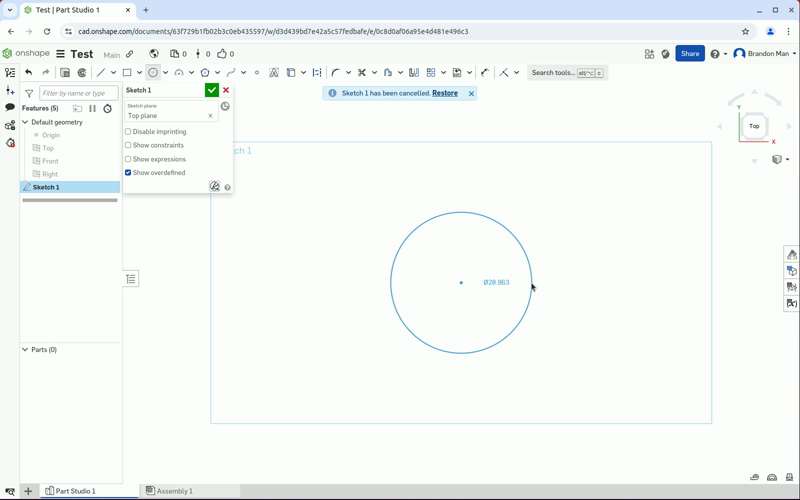
key(c)
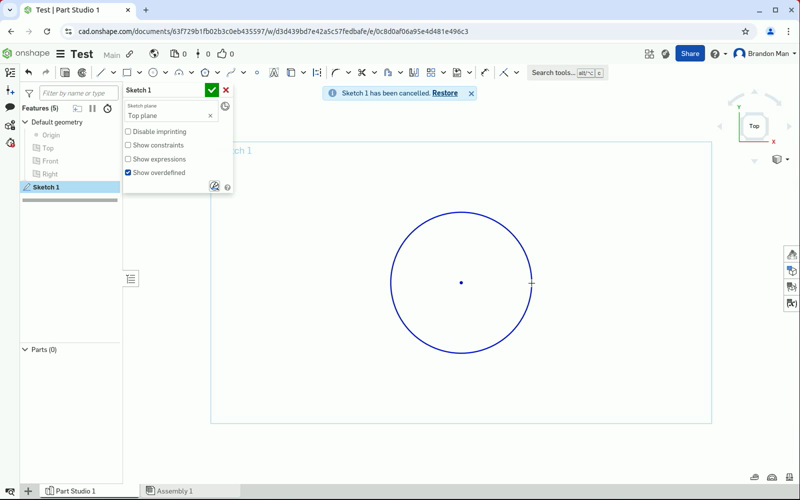
key_down(shift)
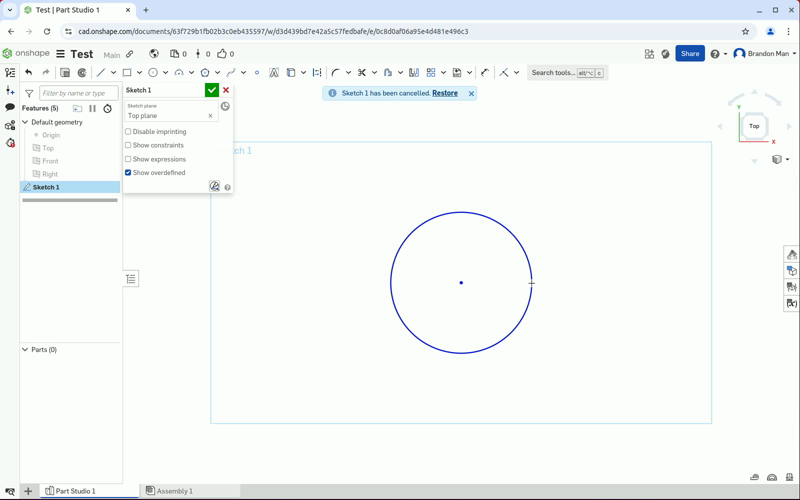
mouse_move(425, 317)
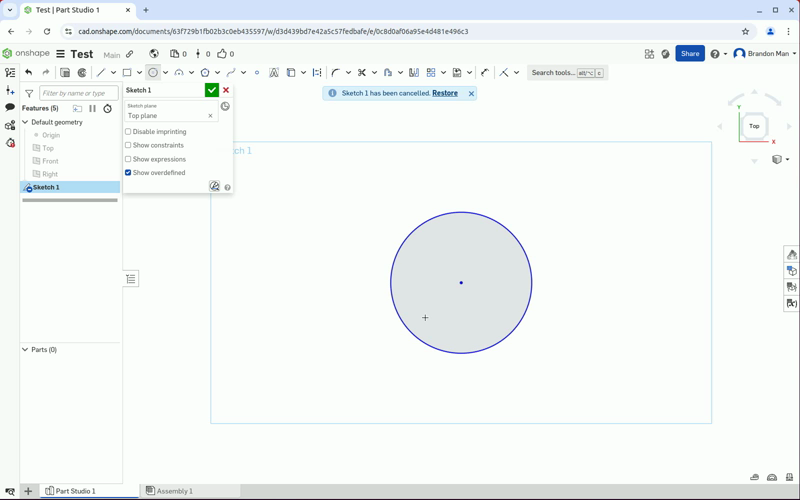
click(425, 317)
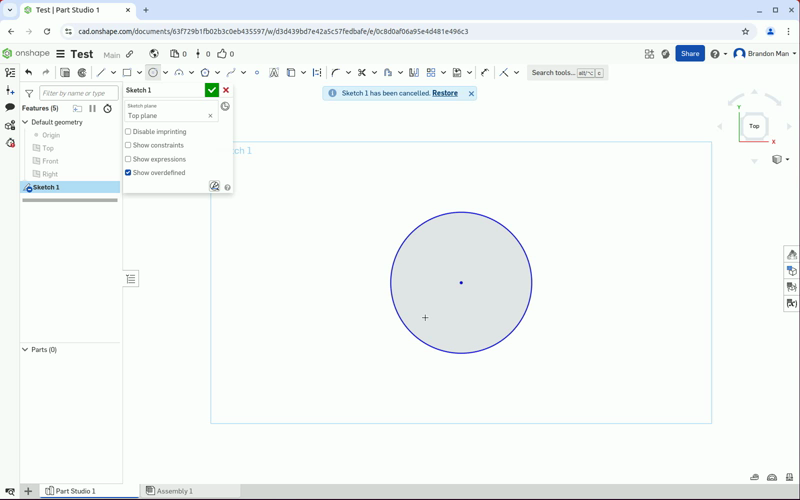
key_up(shift)
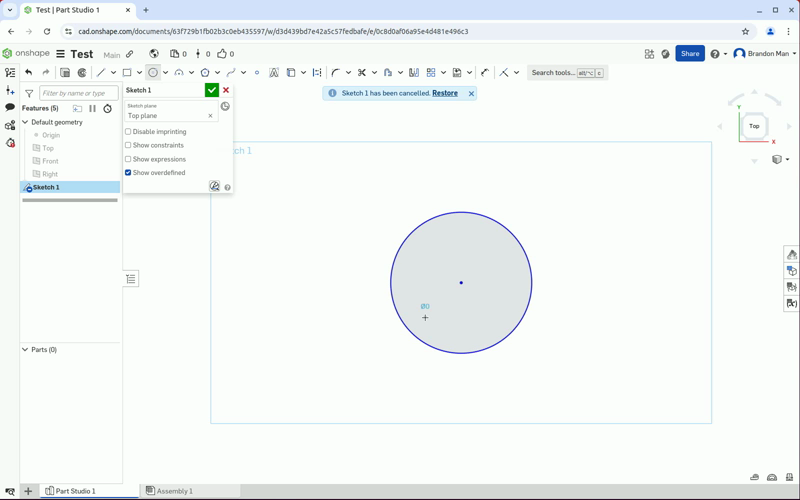
mouse_move(443, 317)
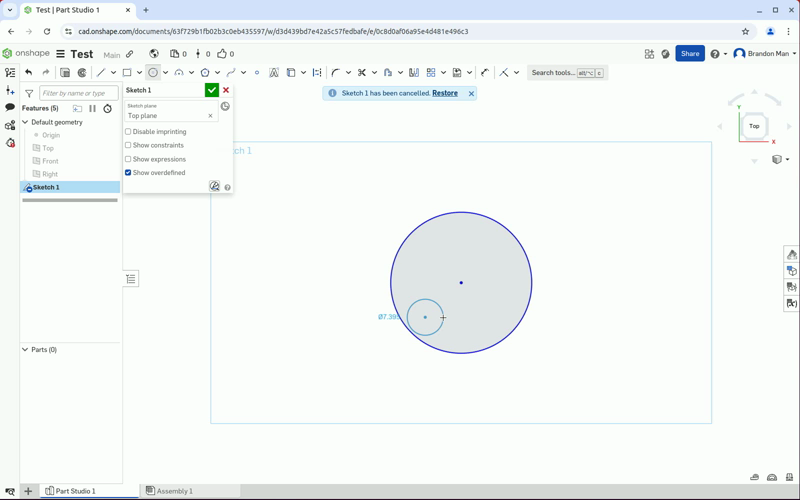
click(443, 317)
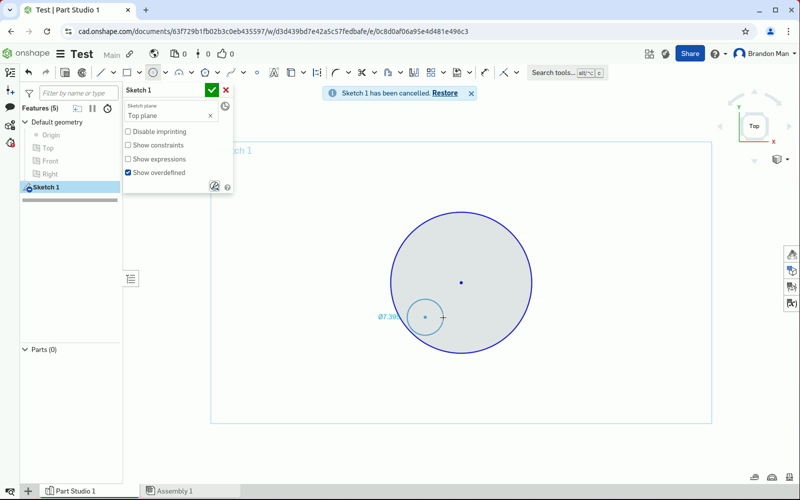
key(esc)
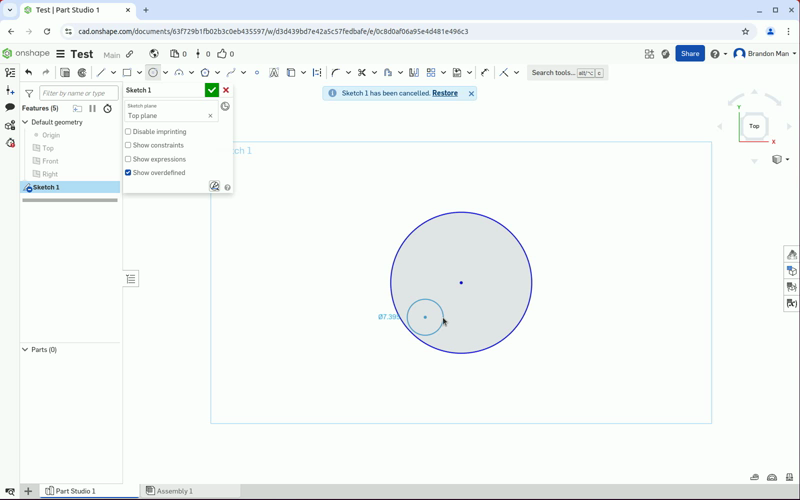
key(c)
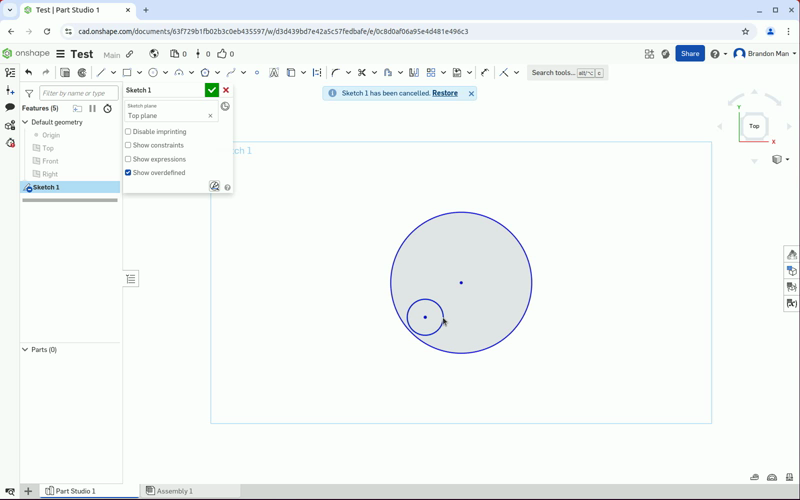
key_down(shift)
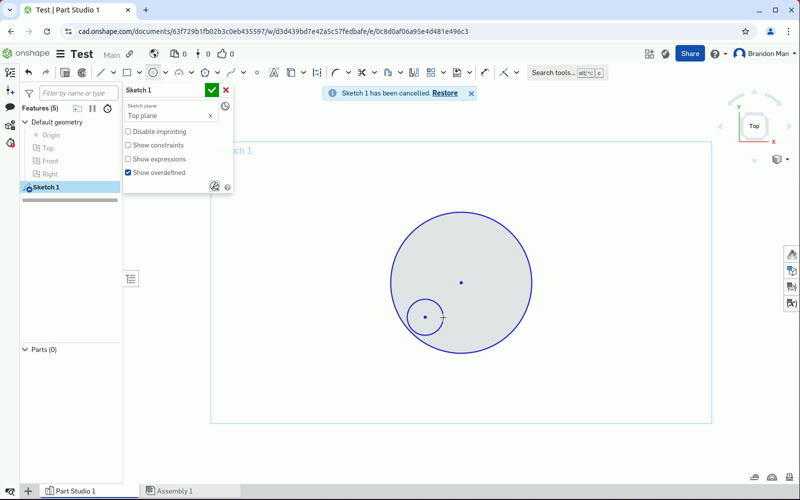
mouse_move(425, 248)
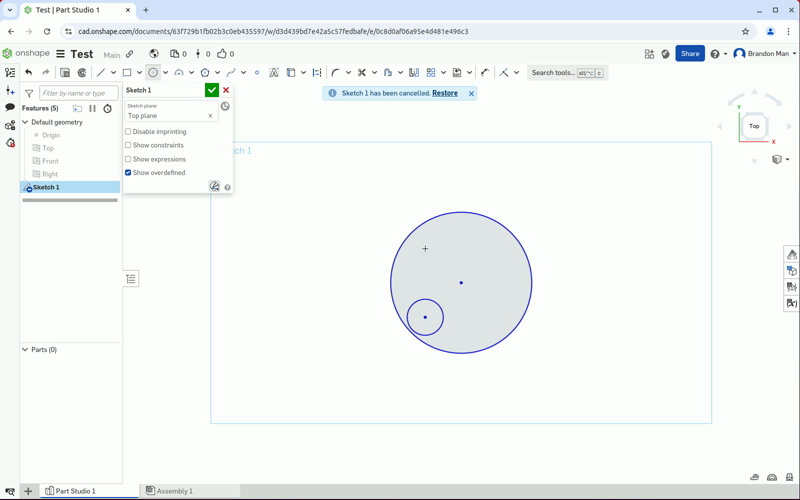
click(425, 248)
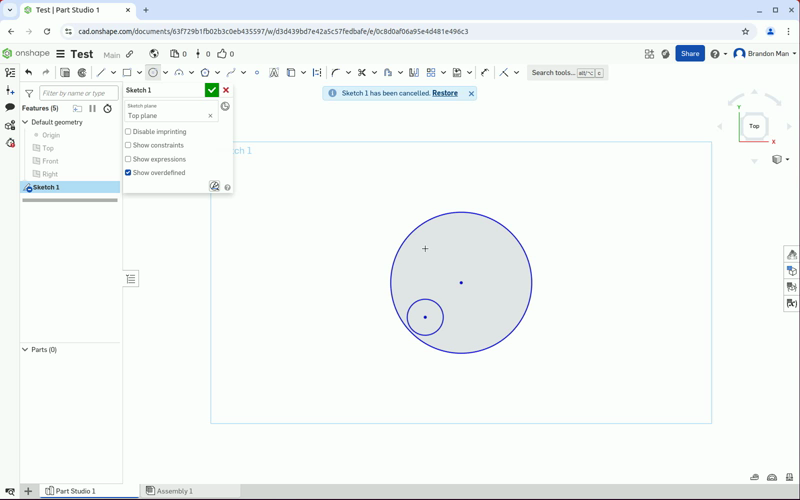
key_up(shift)
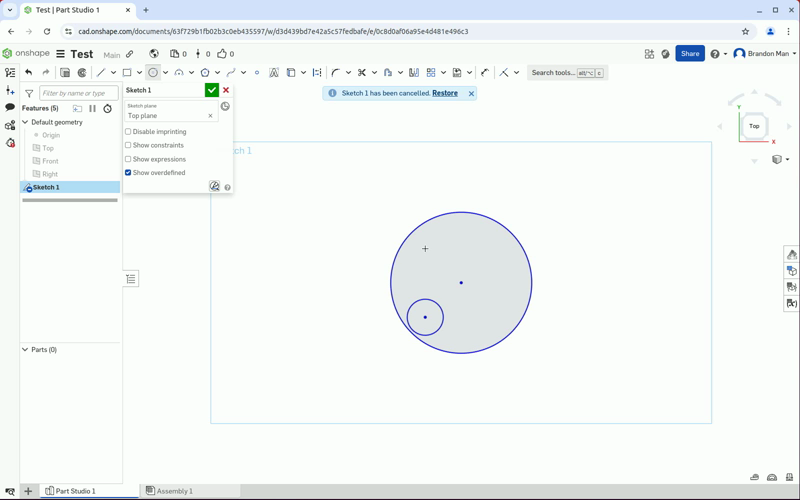
mouse_move(443, 248)
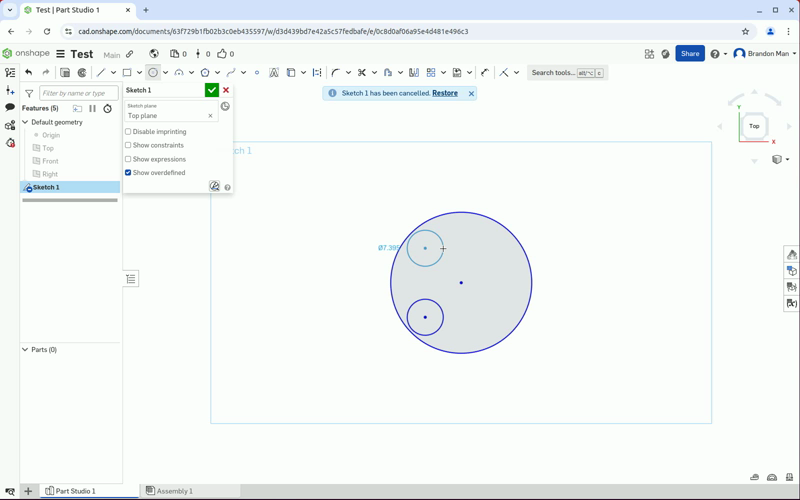
click(443, 248)
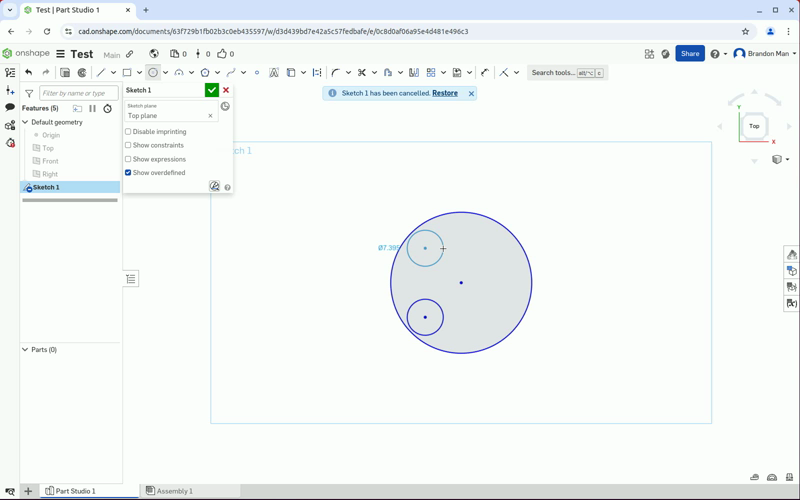
key(esc)
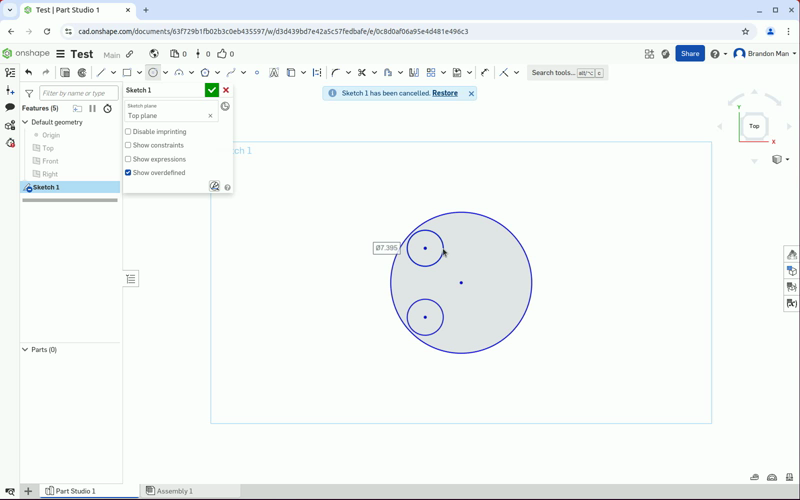
key(c)
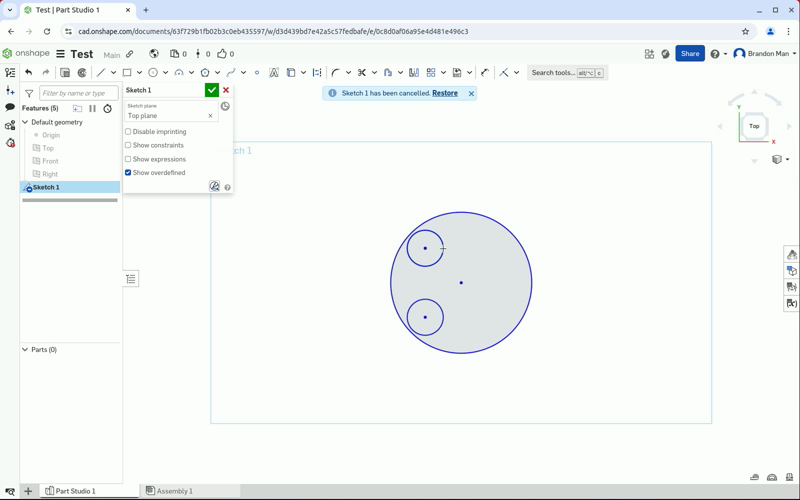
key_down(shift)
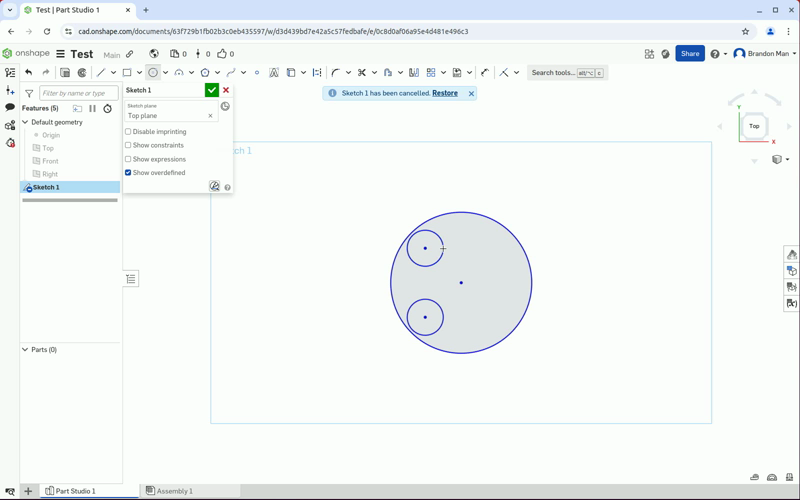
mouse_move(461, 282)
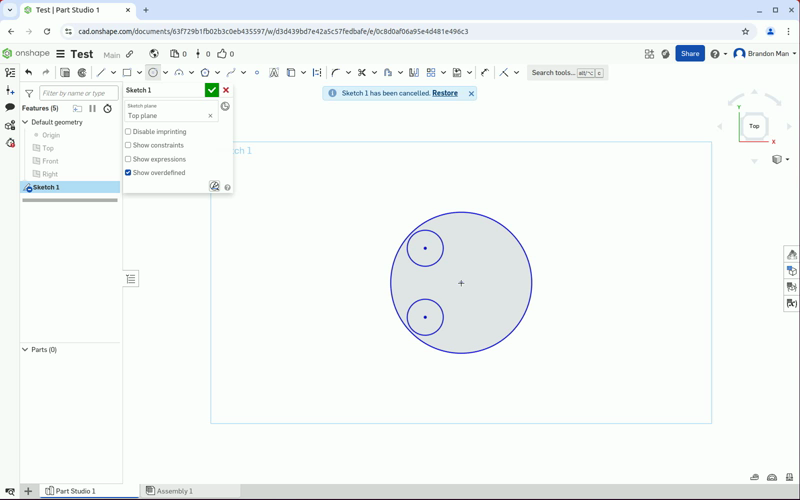
click(461, 282)
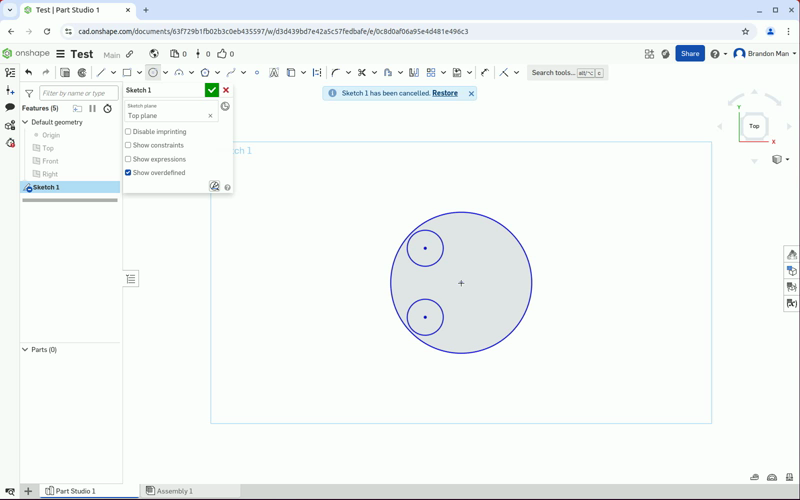
key_up(shift)
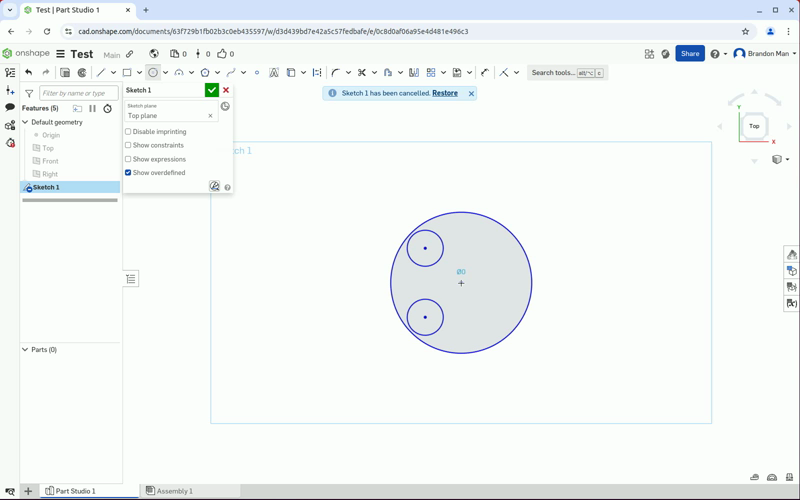
mouse_move(479, 282)
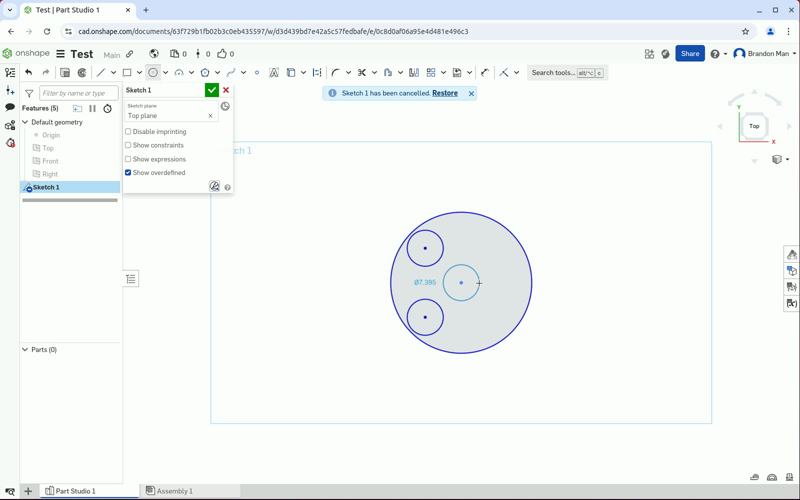
click(479, 282)
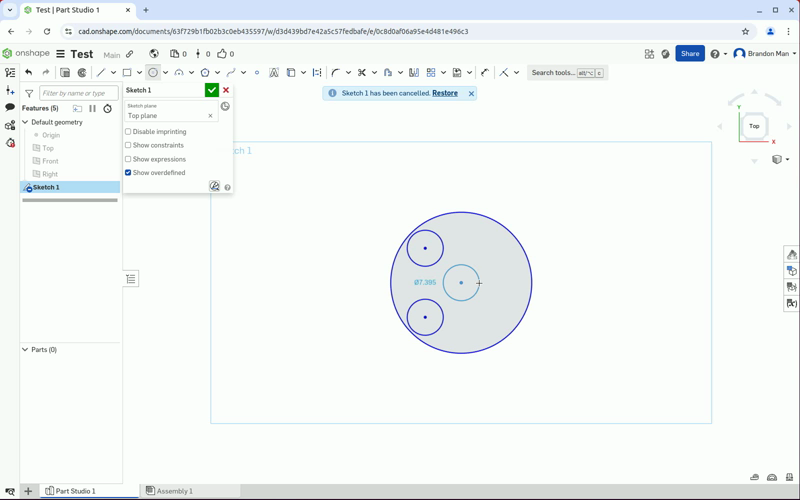
key(esc)
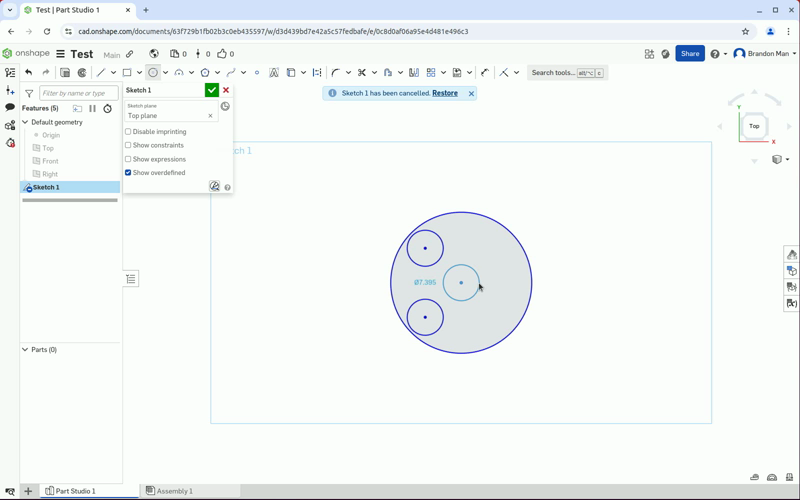
key(c)
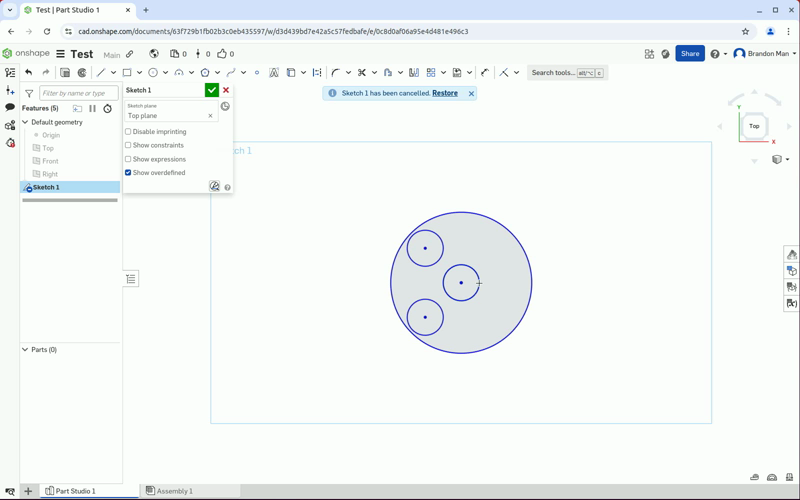
key_down(shift)
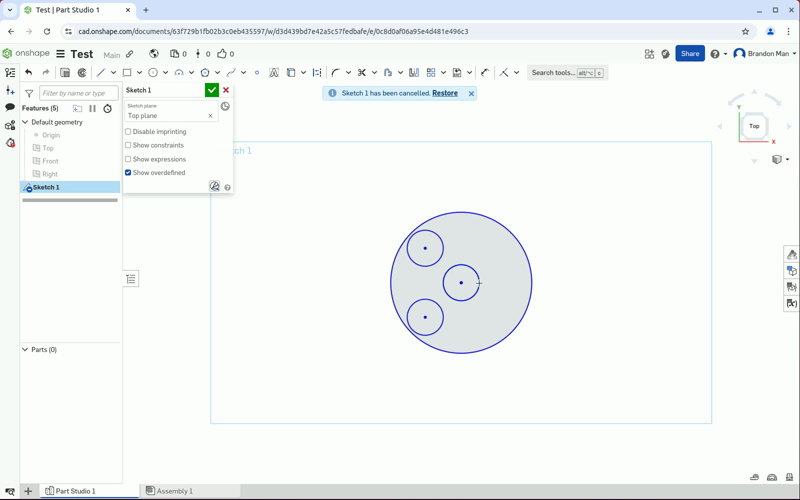
mouse_move(495, 317)
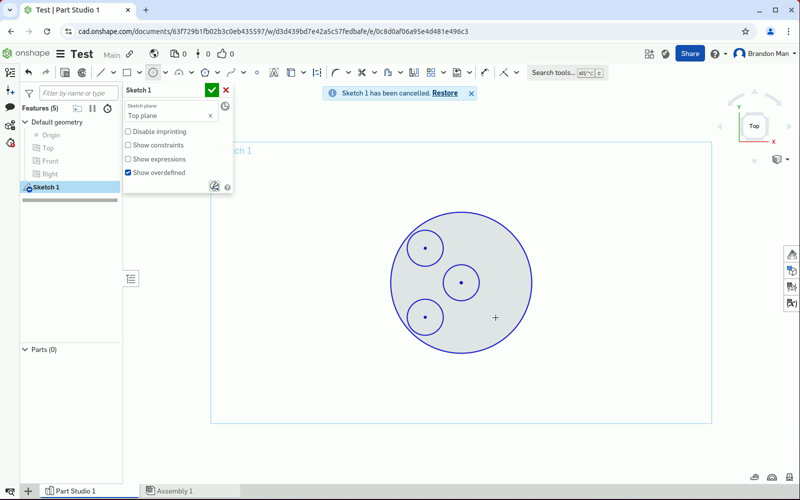
click(495, 317)
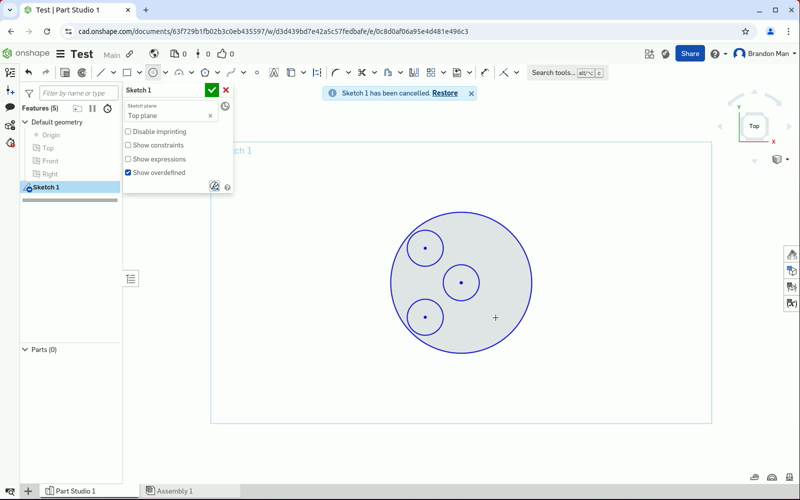
key_up(shift)
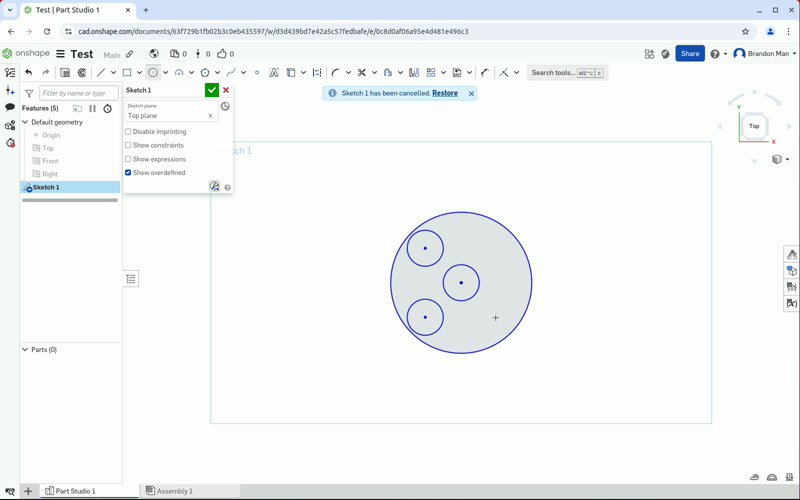
mouse_move(513, 317)
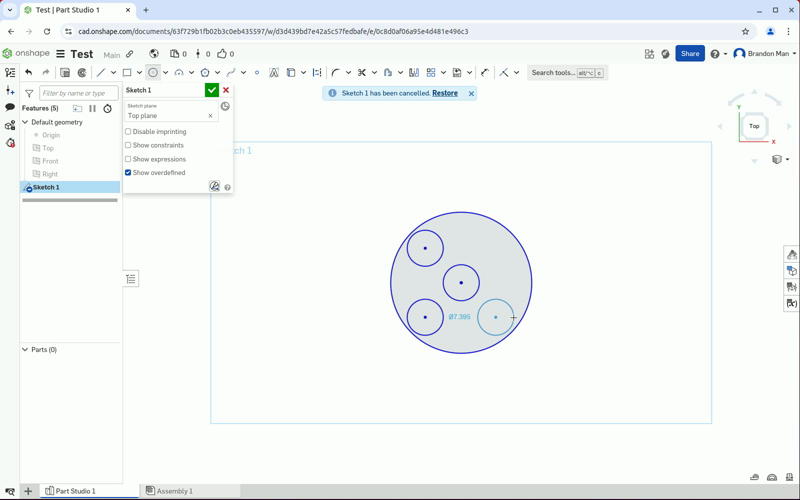
click(513, 317)
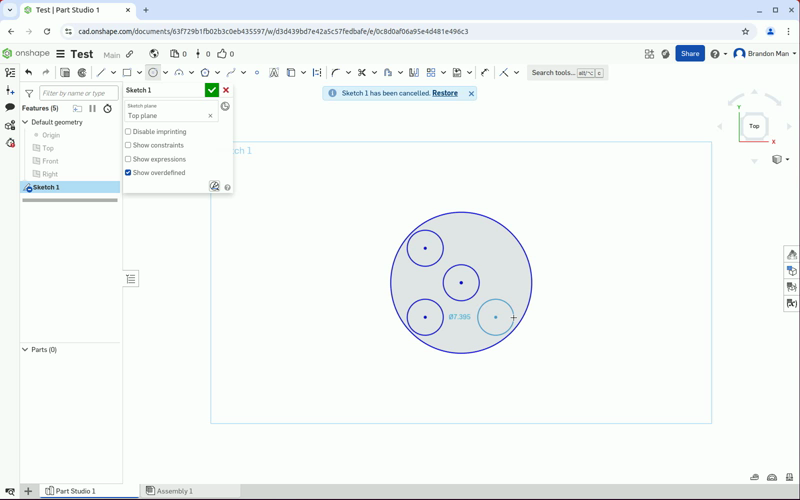
key(esc)
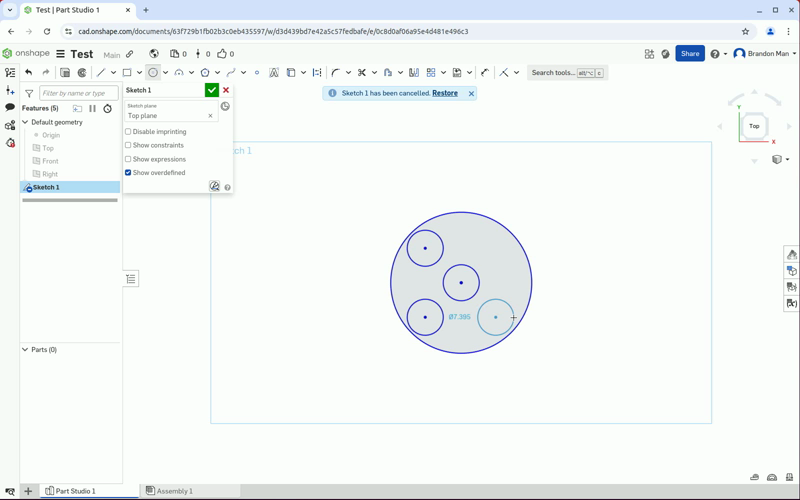
key(c)
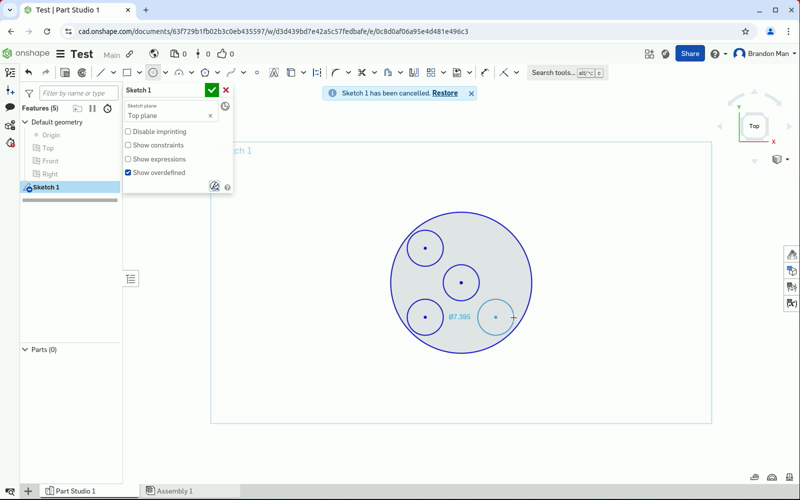
key_down(shift)
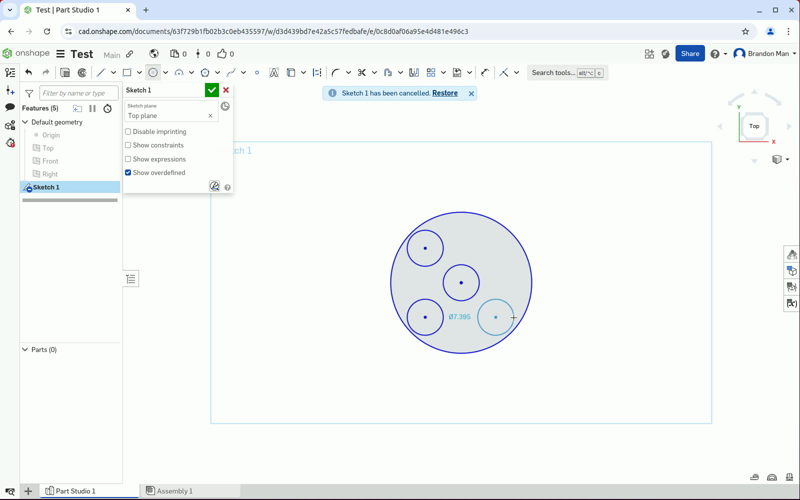
mouse_move(495, 248)
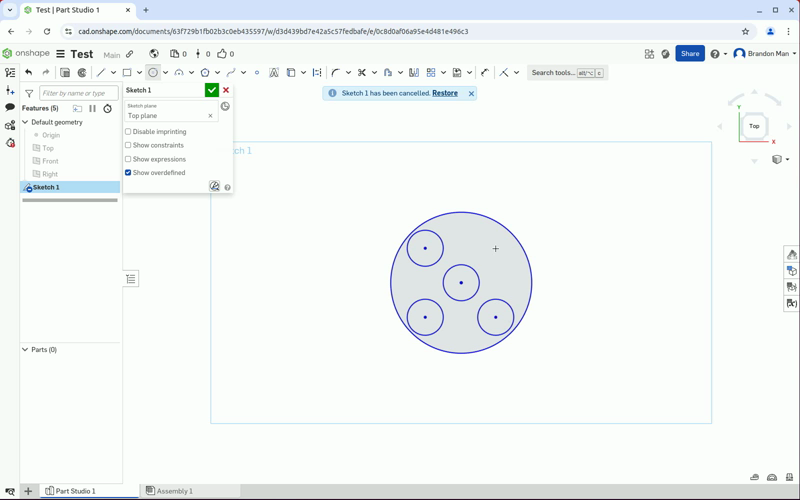
click(495, 248)
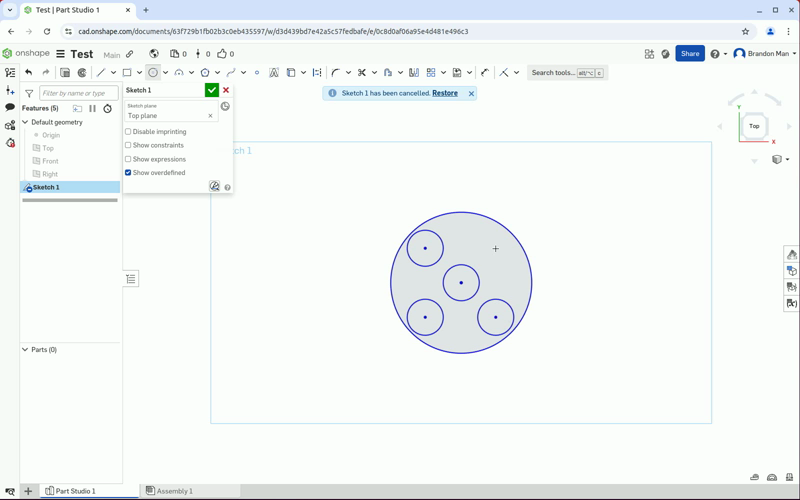
key_up(shift)
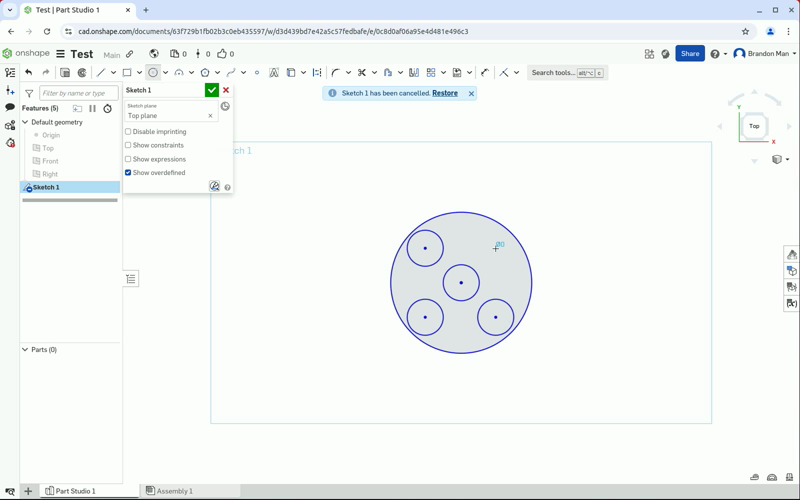
mouse_move(513, 248)
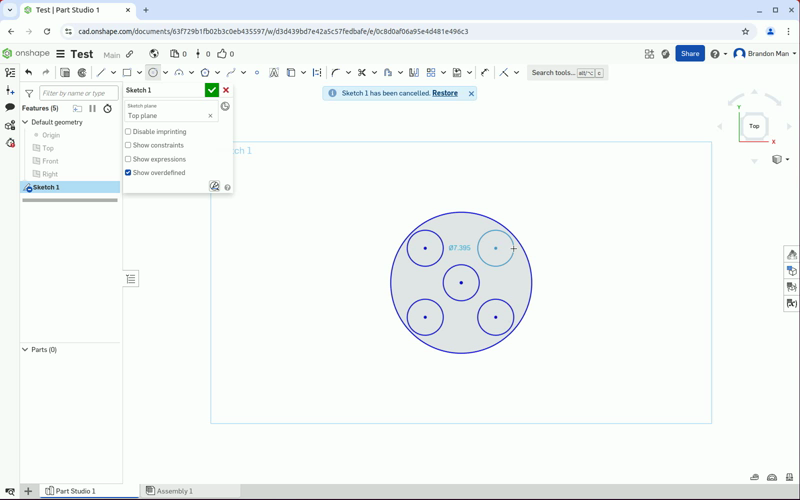
click(513, 248)
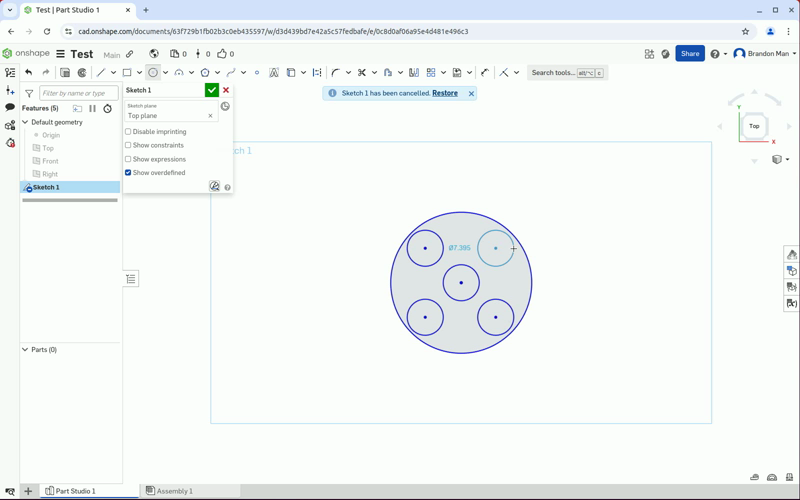
key(esc)
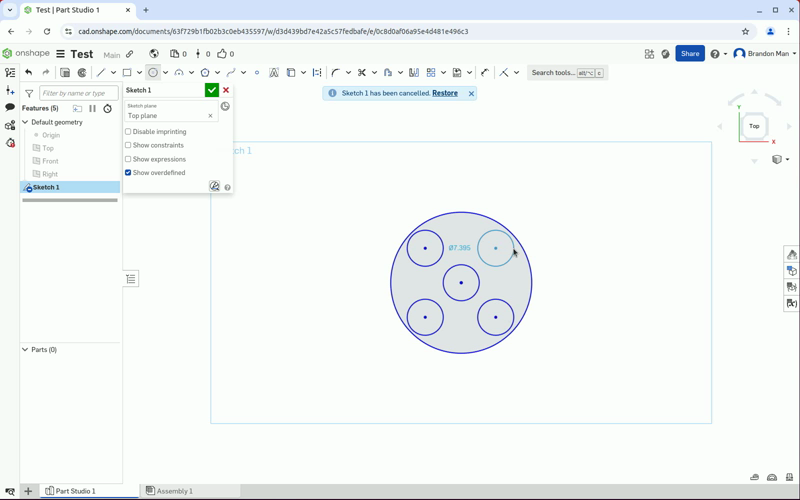
mouse_move(404, 292)
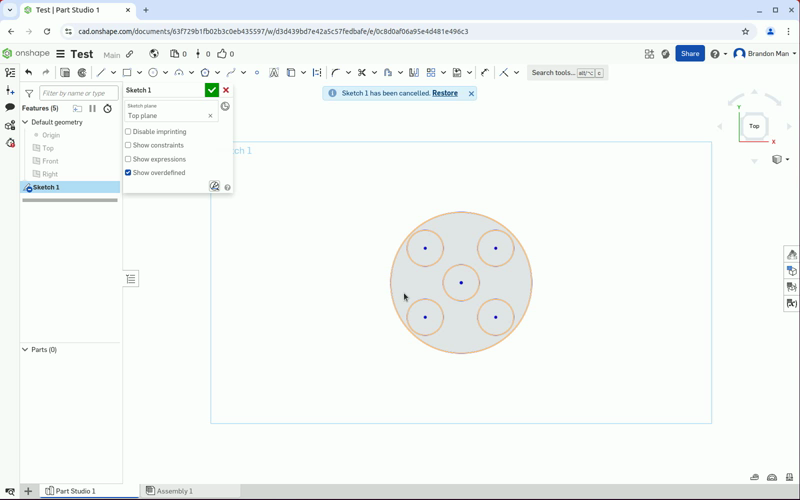
click(404, 292)
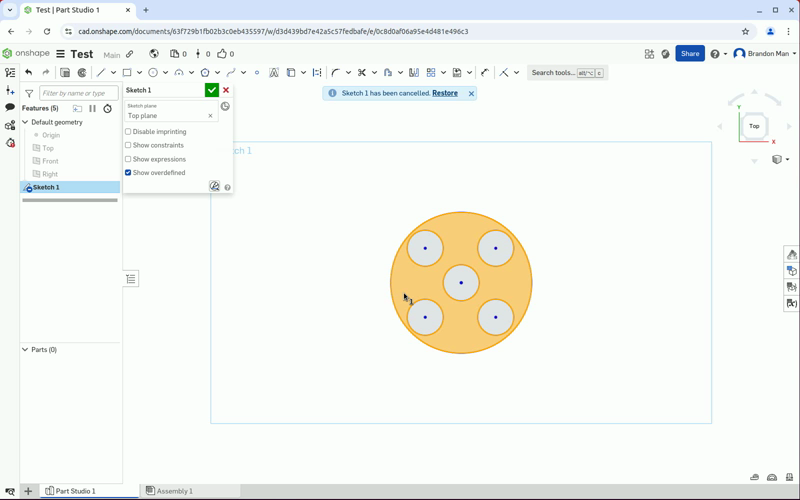
mouse_move(73, 352)
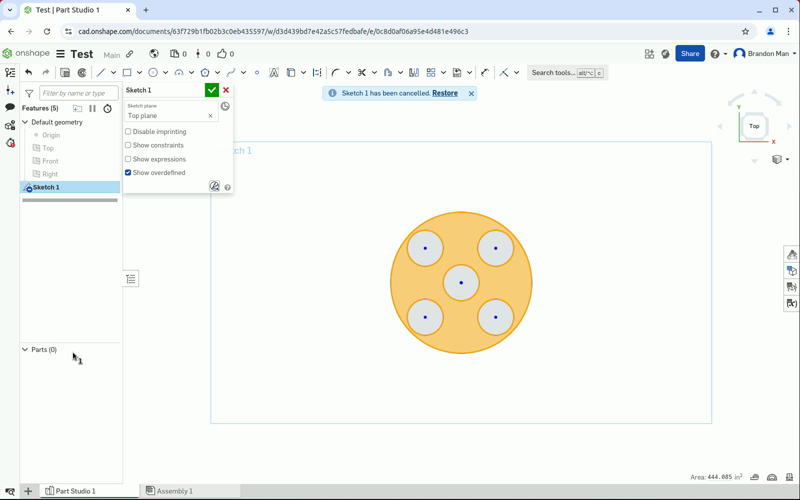
key(shift+y)
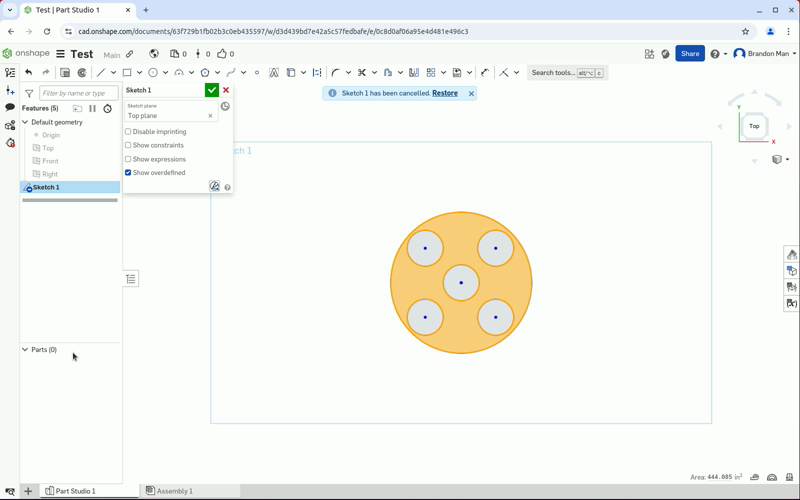
key(shift+e)
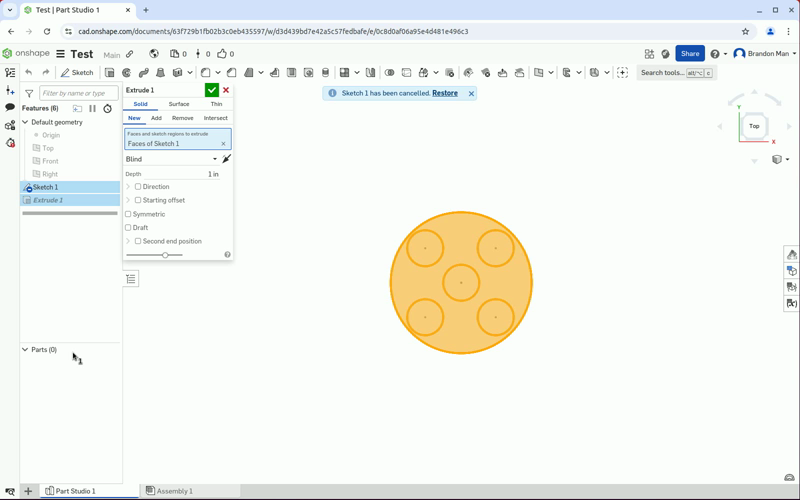
mouse_move(143, 106)
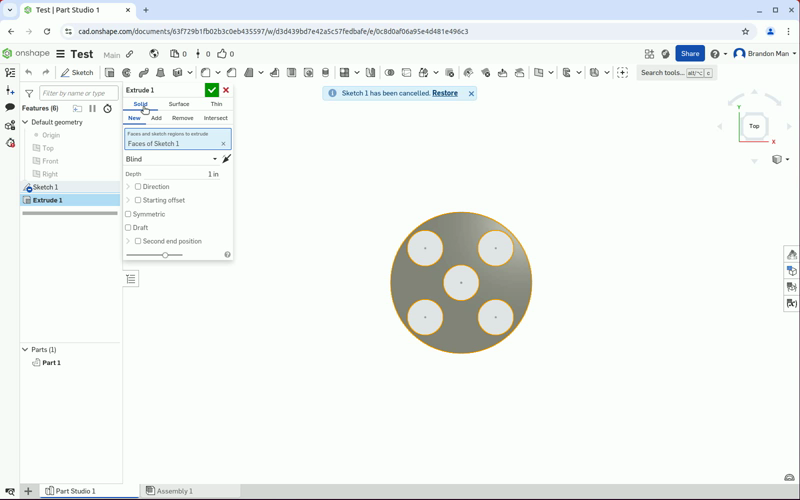
click(143, 106)
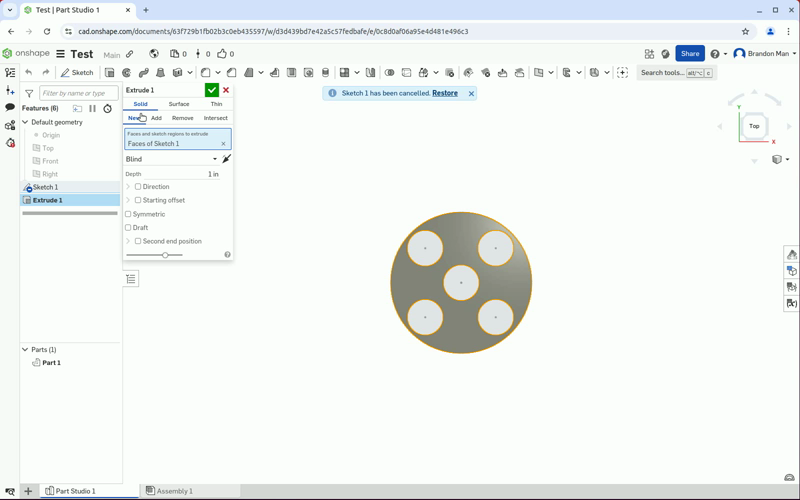
mouse_move(137, 120)
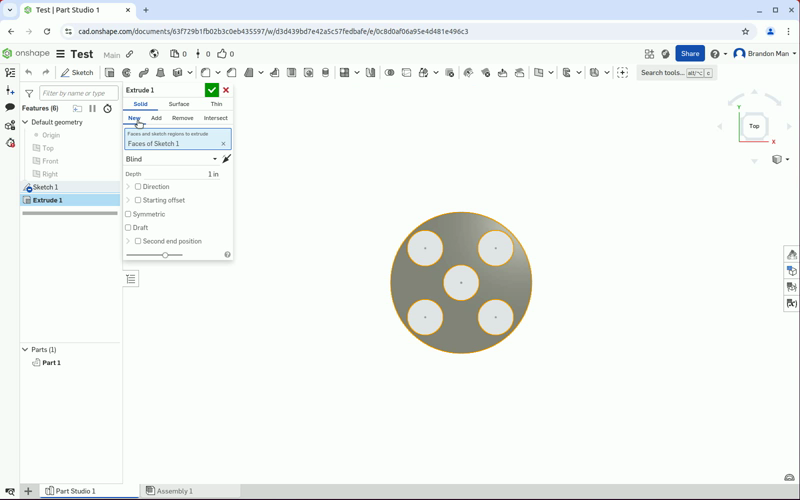
click(137, 120)
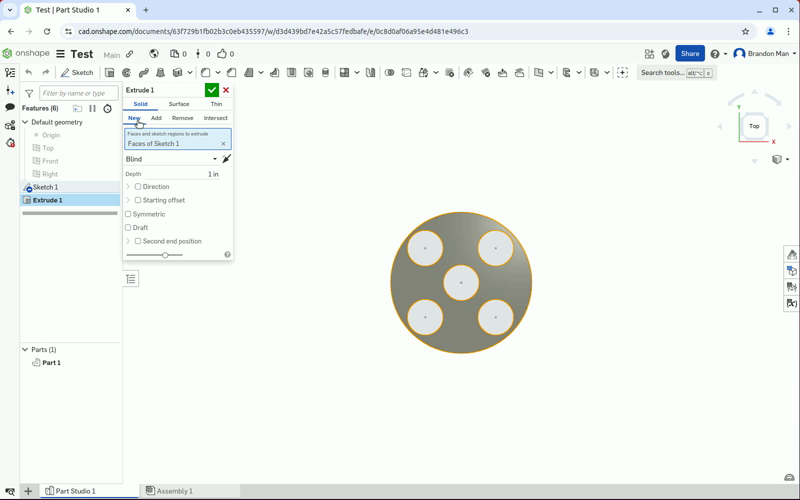
key(tab, 4)
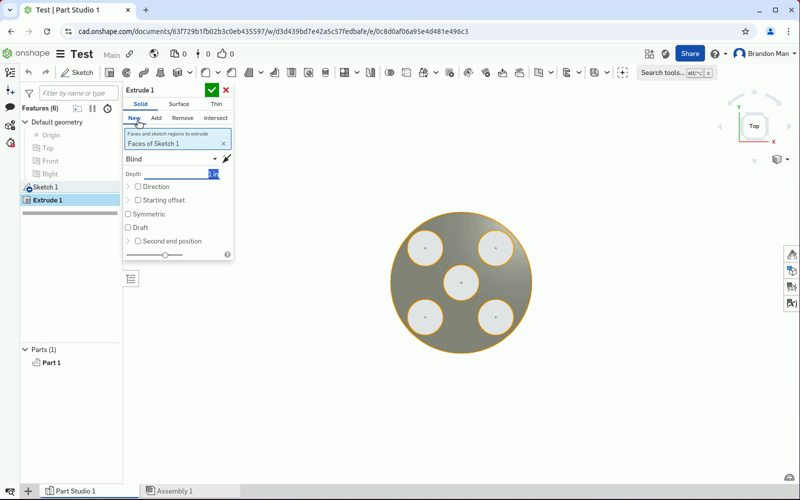
text(-4.333)
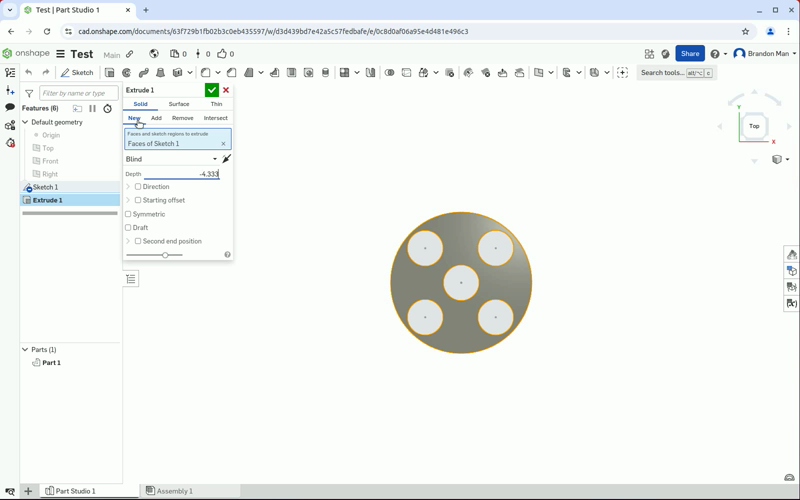
key(enter)
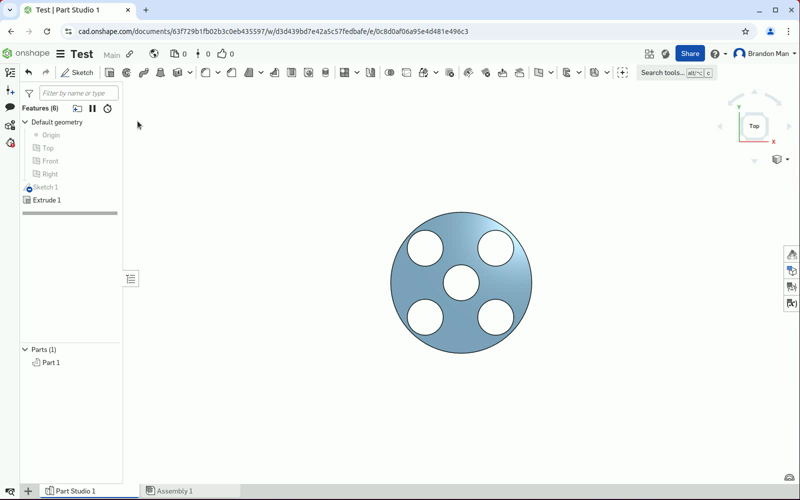
key(shift+h)
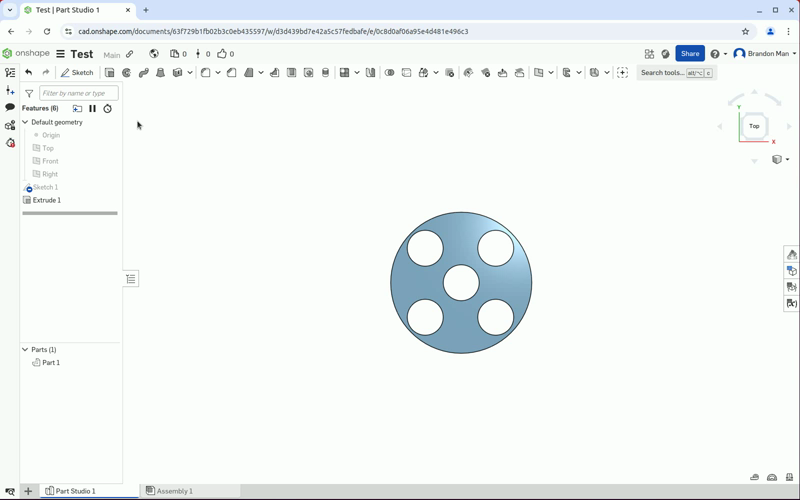
key(shift+h)
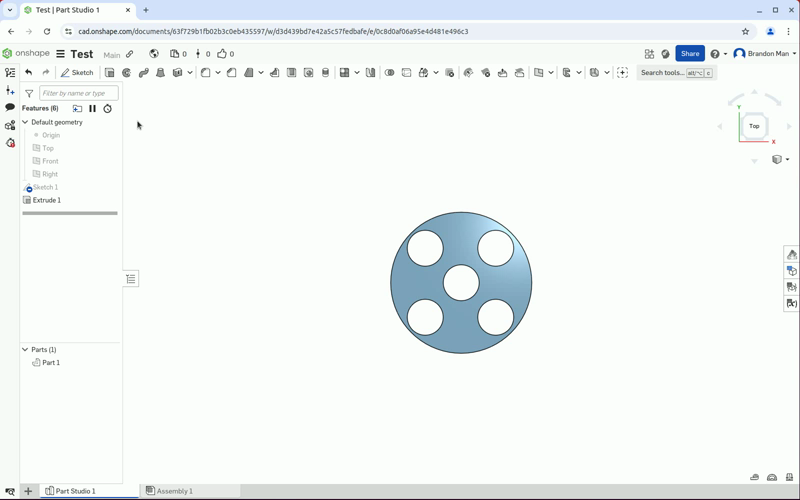
mouse_move(73, 189)
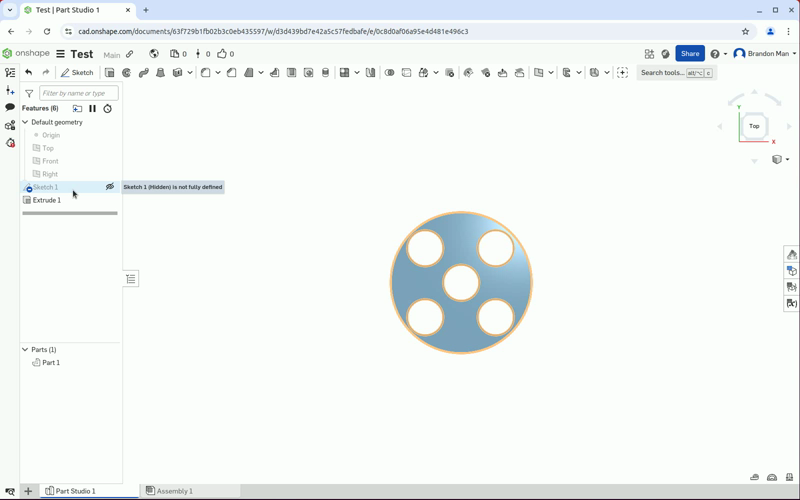
click(73, 189)
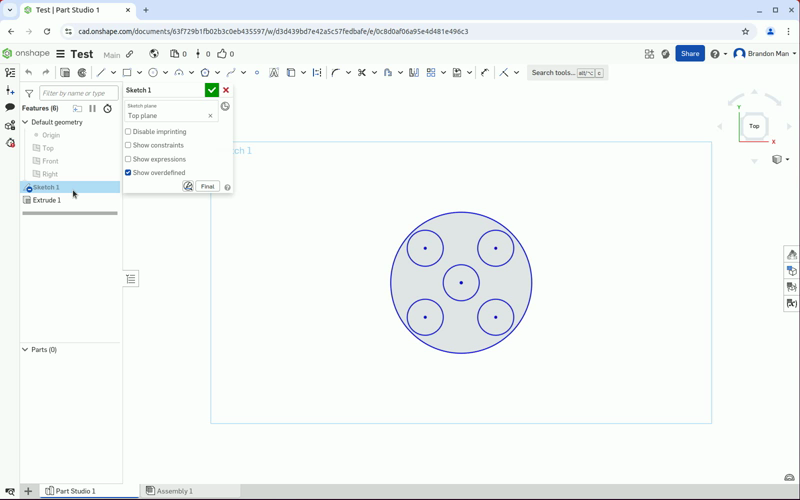
mouse_move(229, 92)
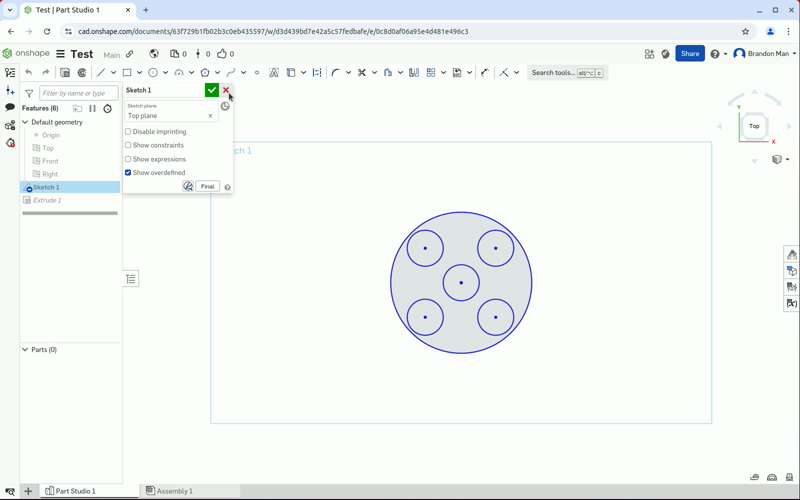
click(229, 92)
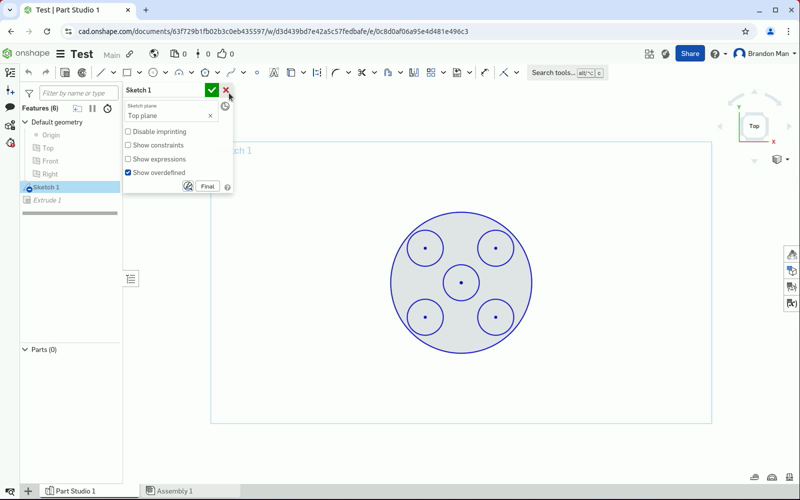
key(shift+s)
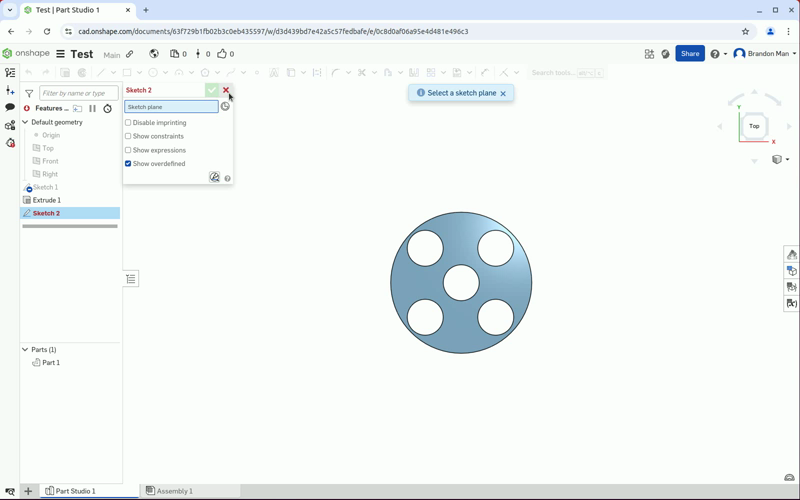
mouse_move(73, 150)
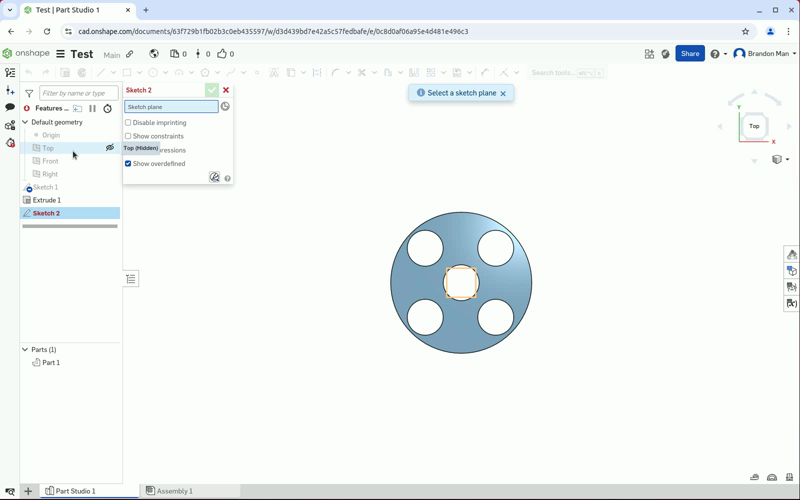
click(73, 150)
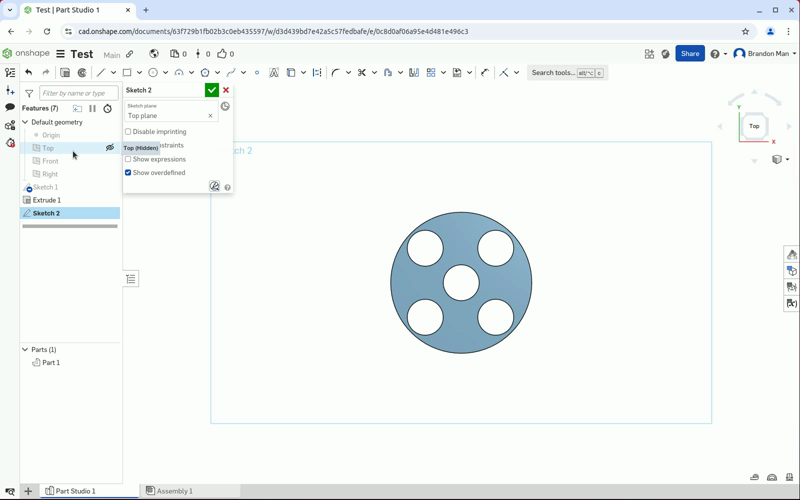
mouse_move(73, 352)
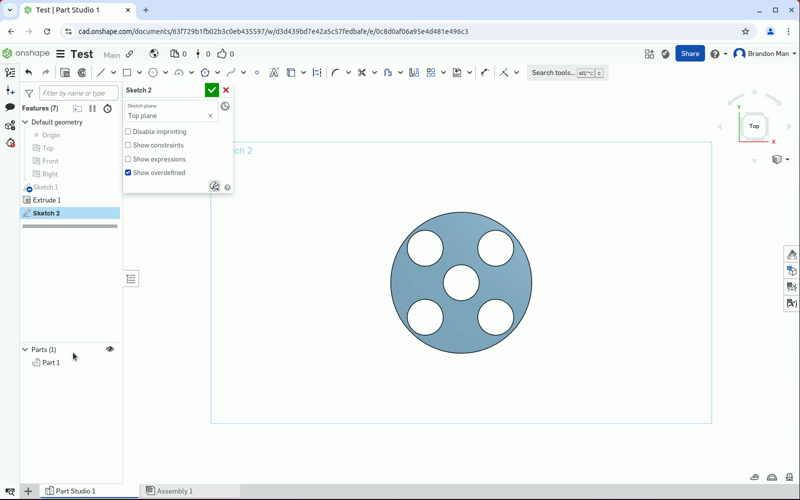
key(y)
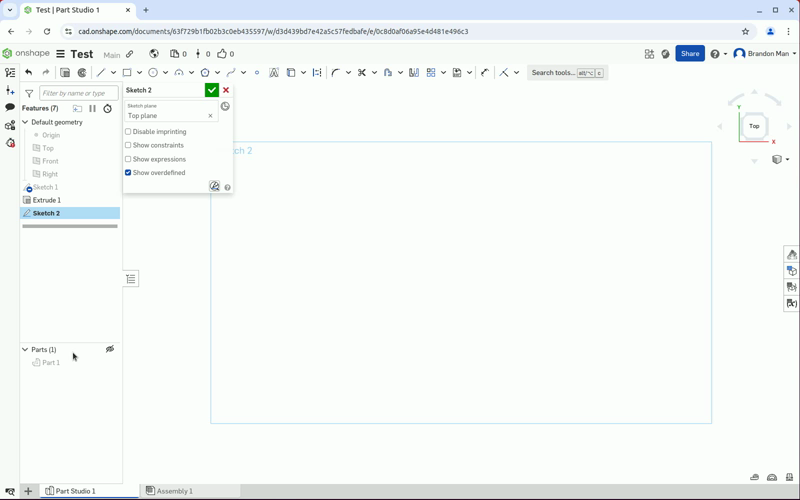
key(c)
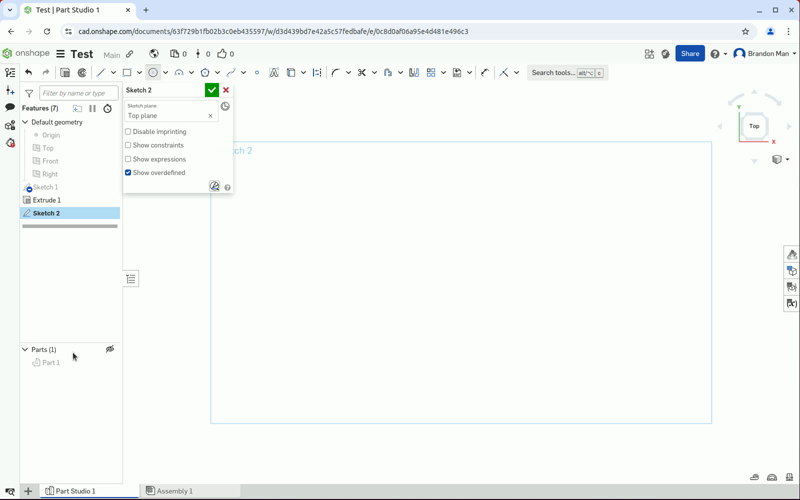
key_down(shift)
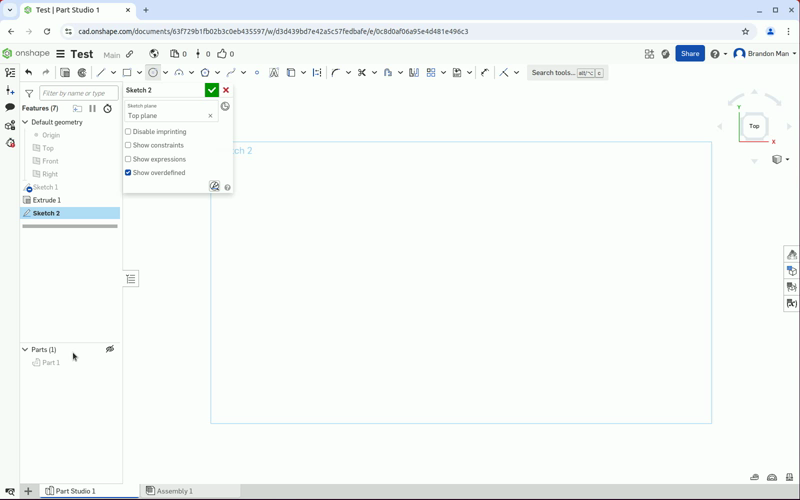
mouse_move(461, 282)
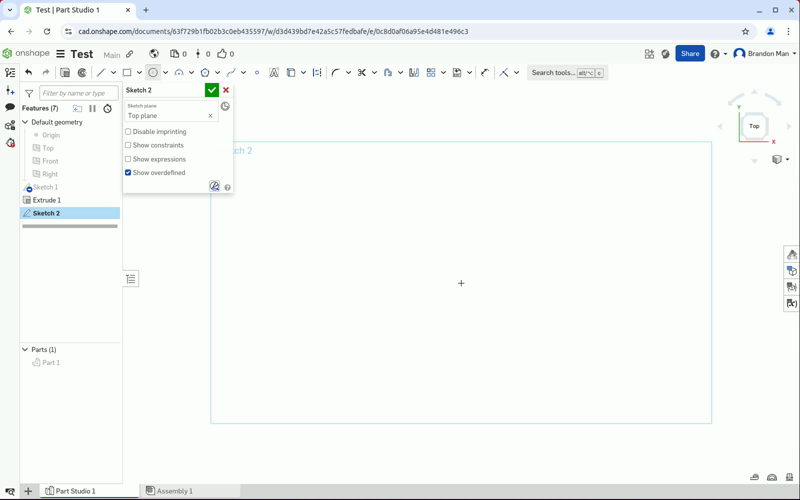
click(461, 282)
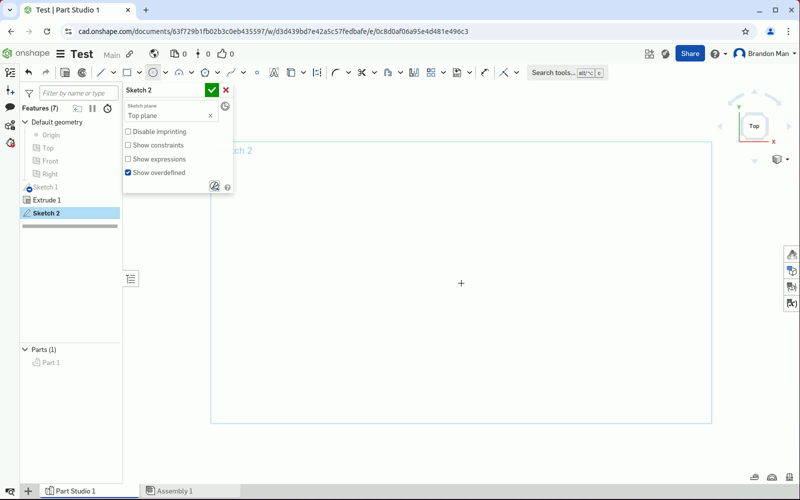
key_up(shift)
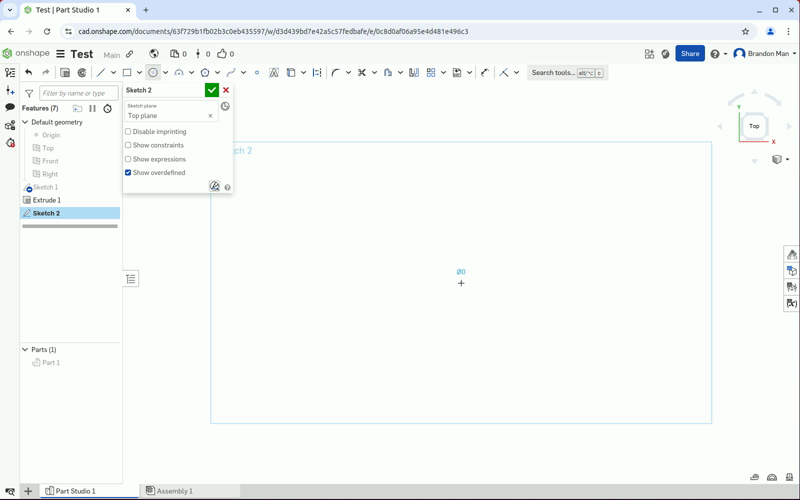
mouse_move(554, 282)
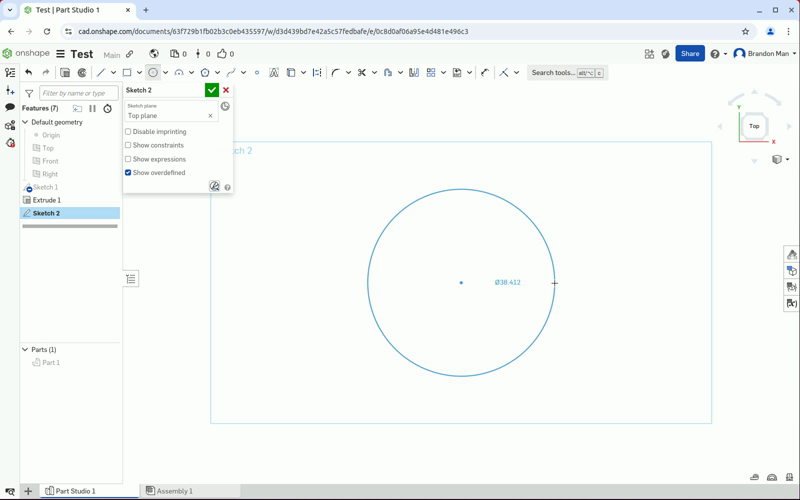
click(554, 282)
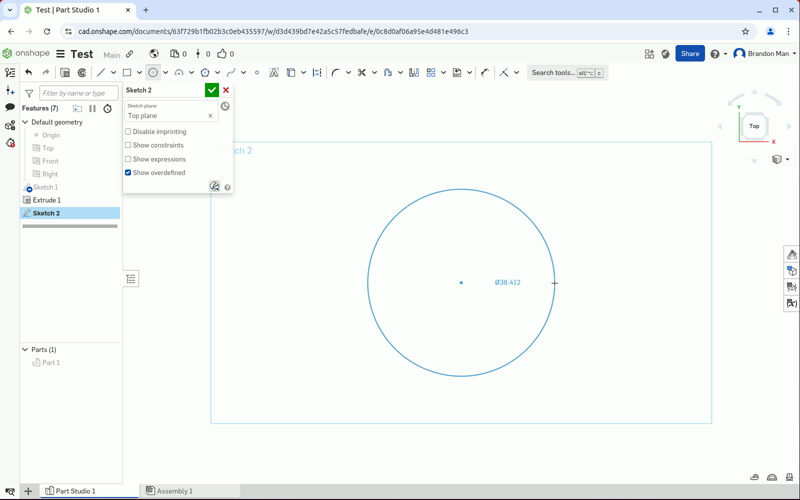
key(esc)
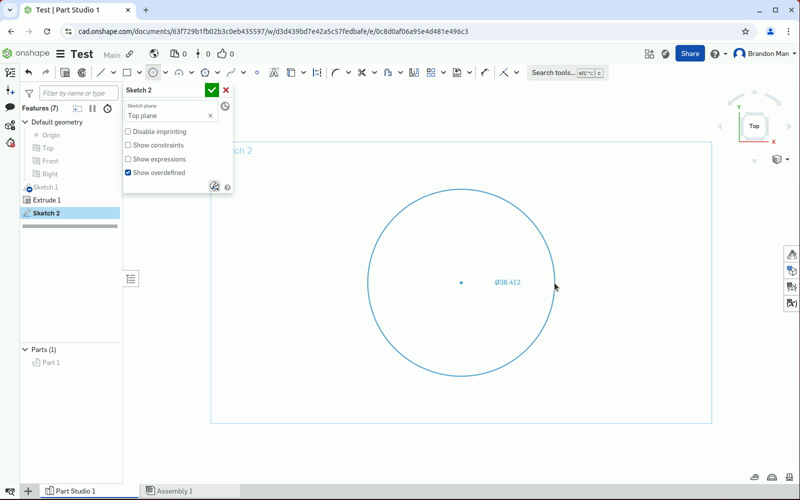
key(c)
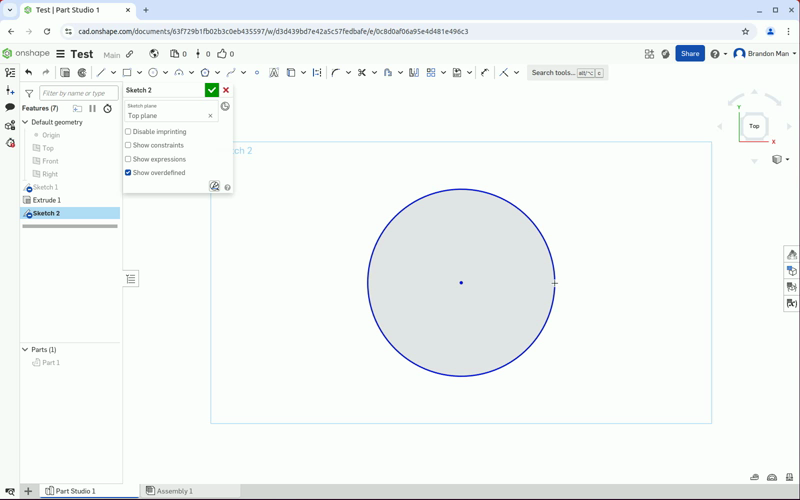
key_down(shift)
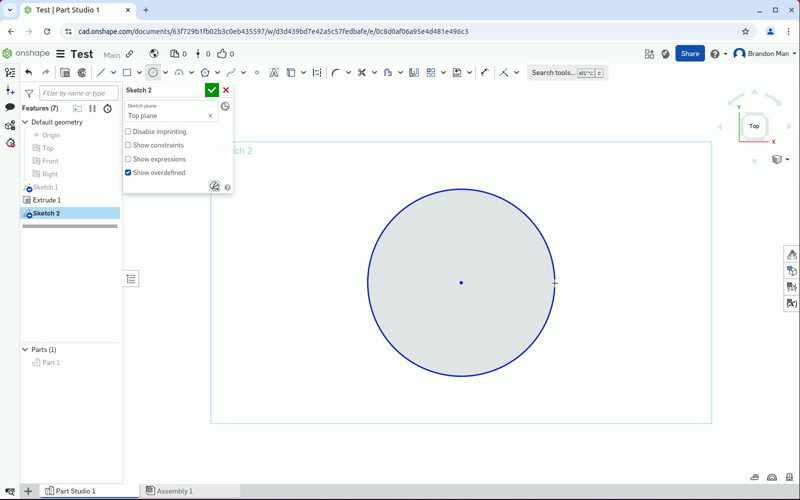
mouse_move(461, 282)
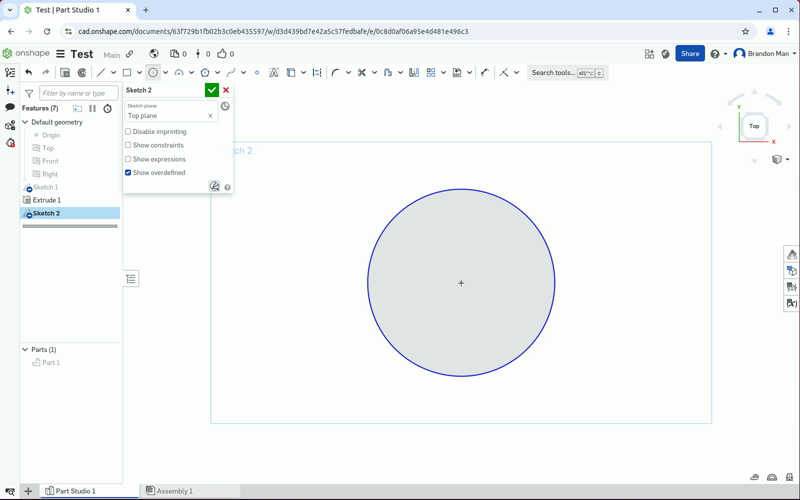
click(461, 282)
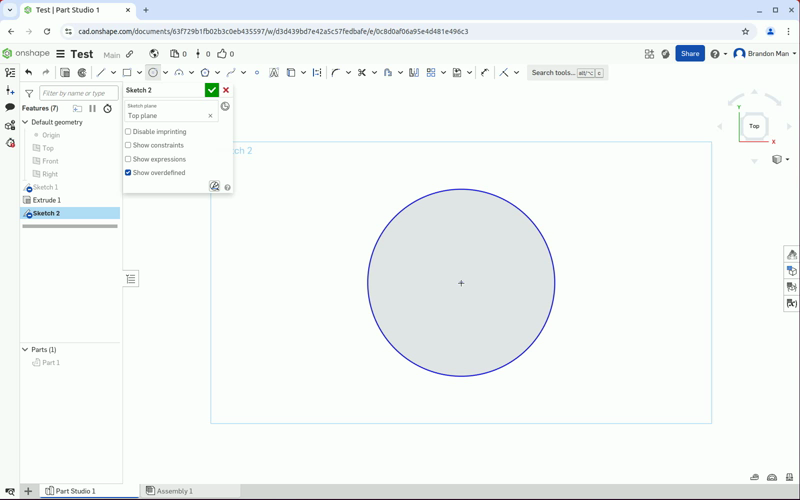
key_up(shift)
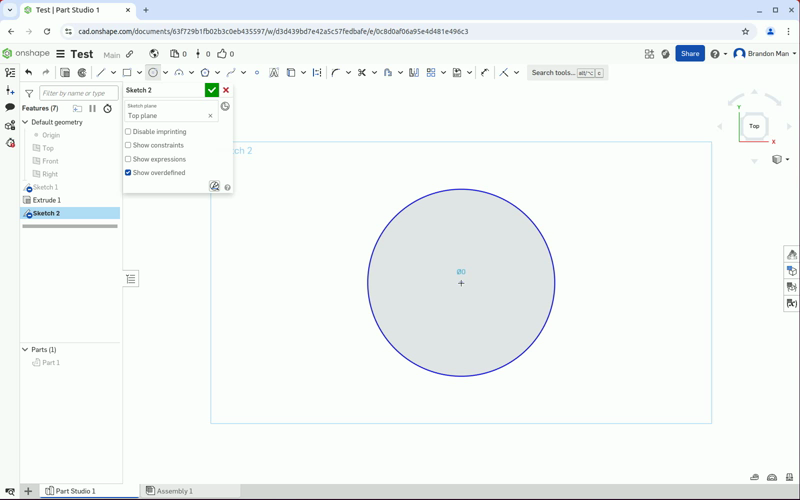
mouse_move(533, 282)
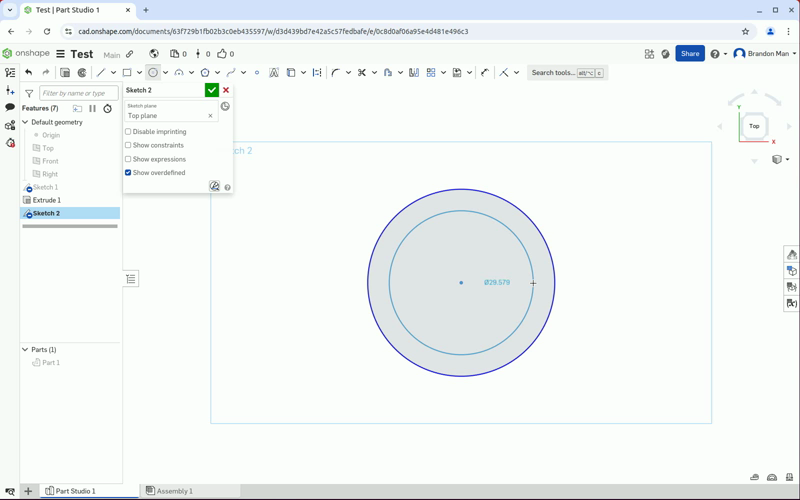
click(533, 282)
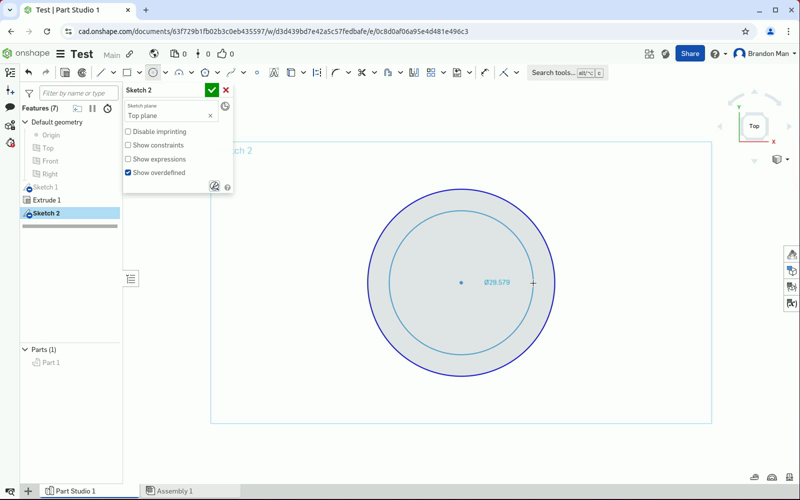
key(esc)
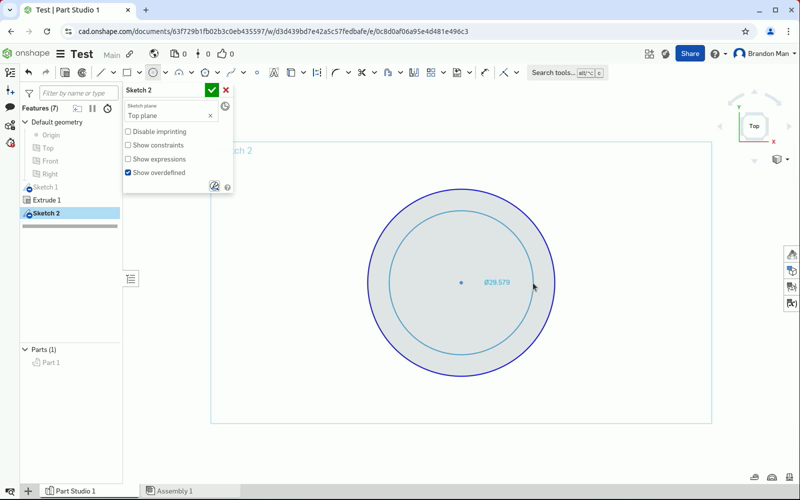
mouse_move(525, 227)
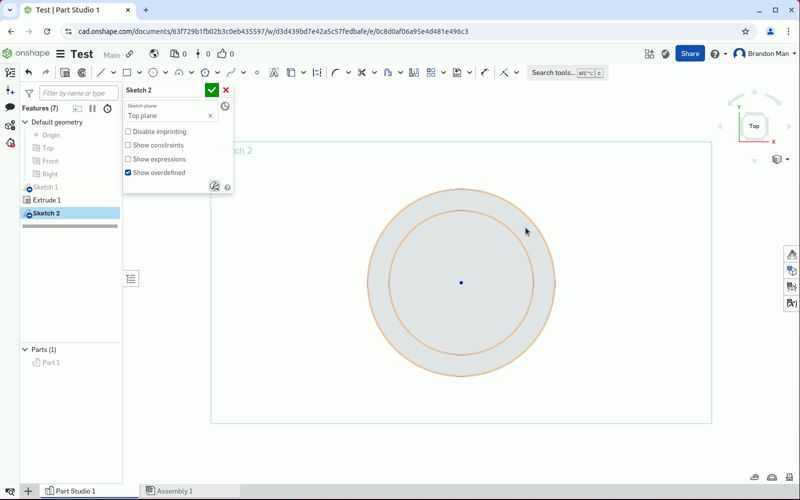
click(525, 227)
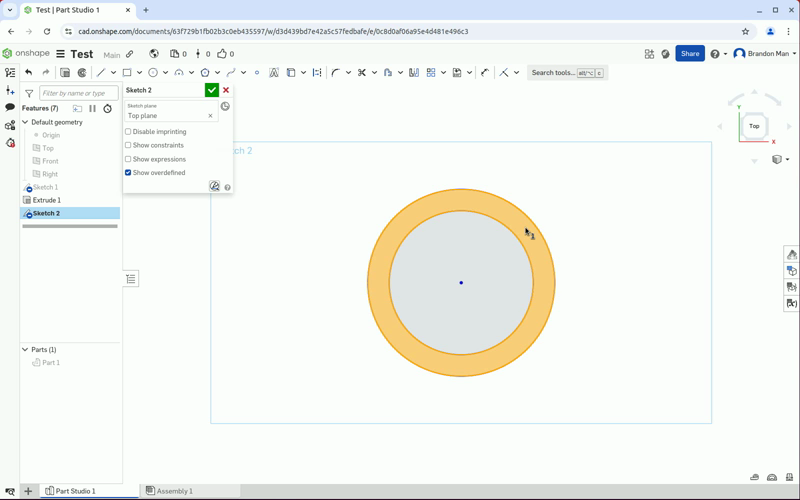
mouse_move(73, 352)
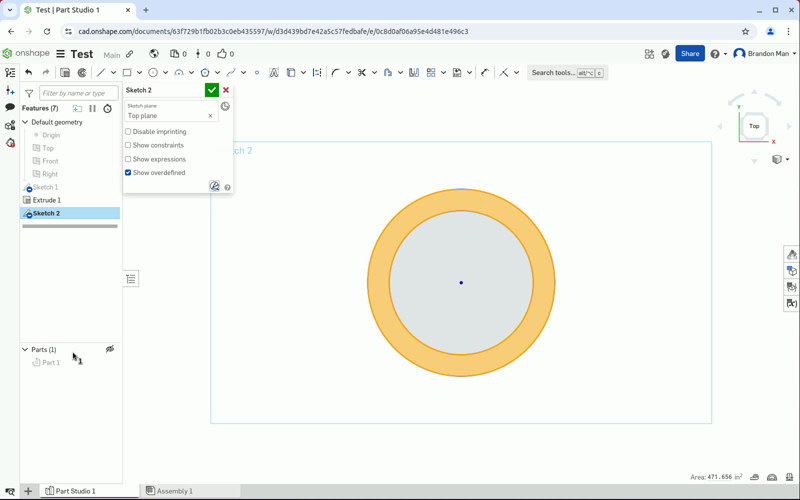
key(shift+y)
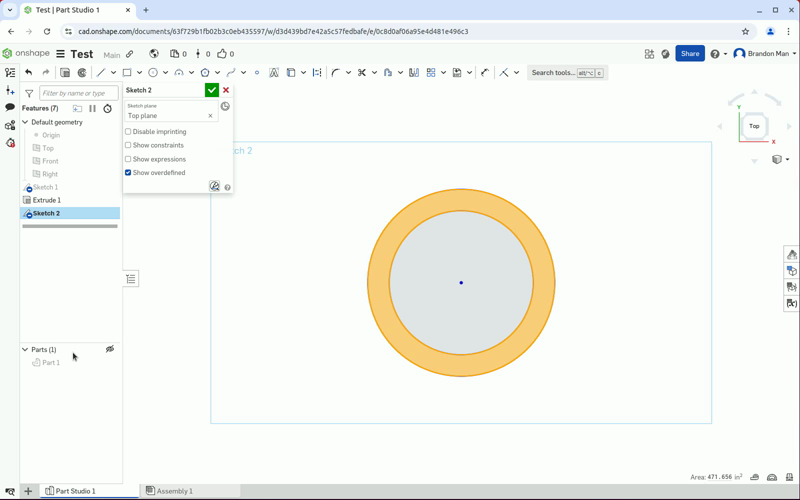
key(shift+e)
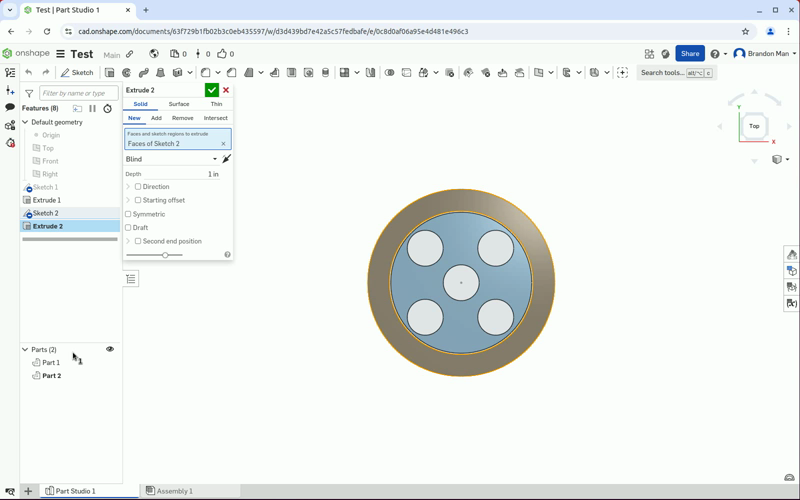
mouse_move(143, 106)
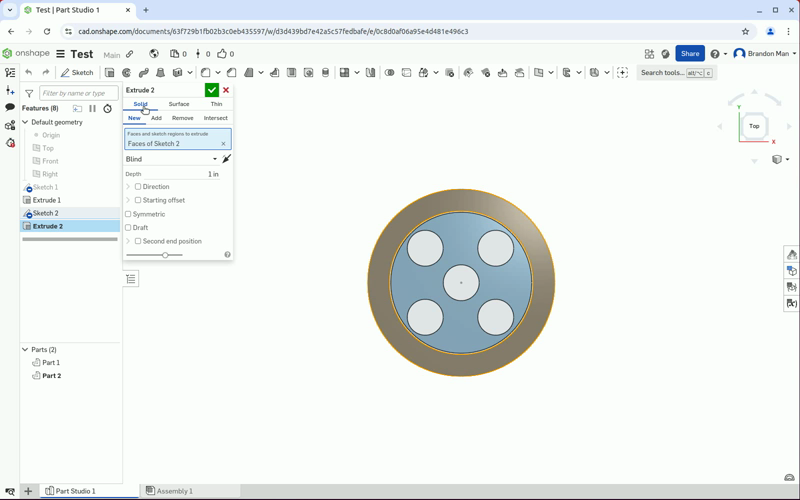
click(143, 106)
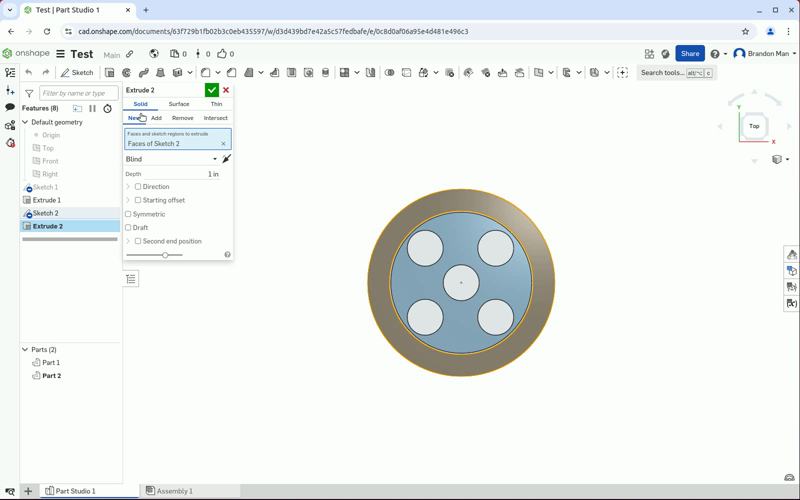
mouse_move(137, 120)
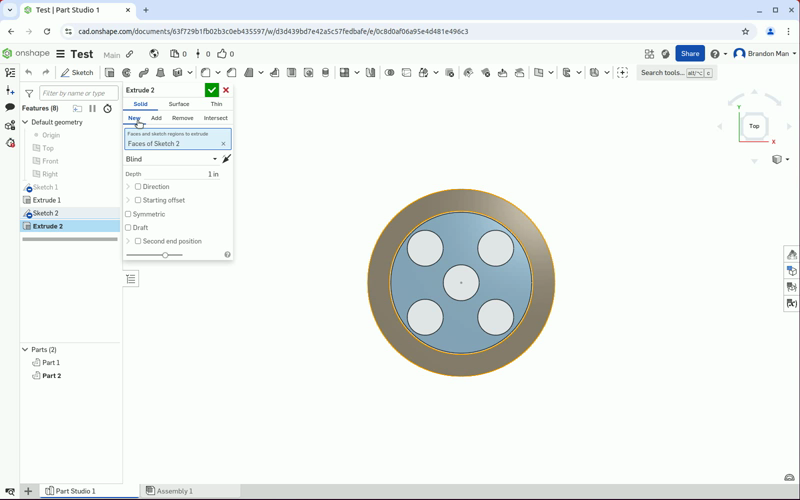
click(137, 120)
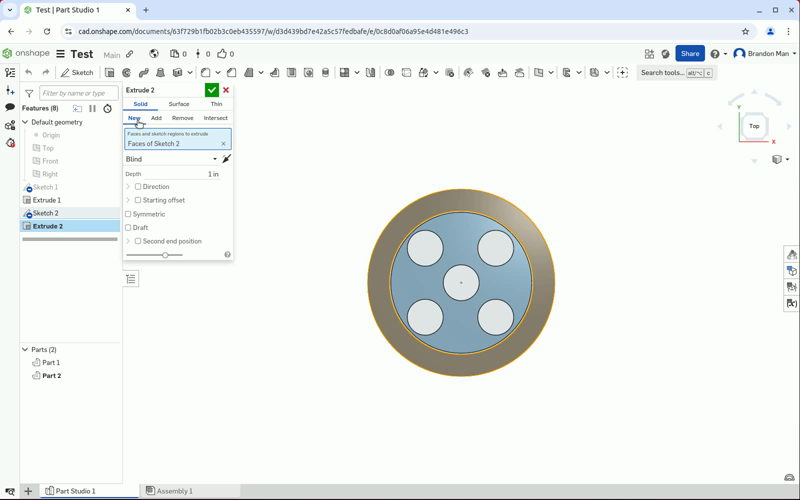
key(tab, 4)
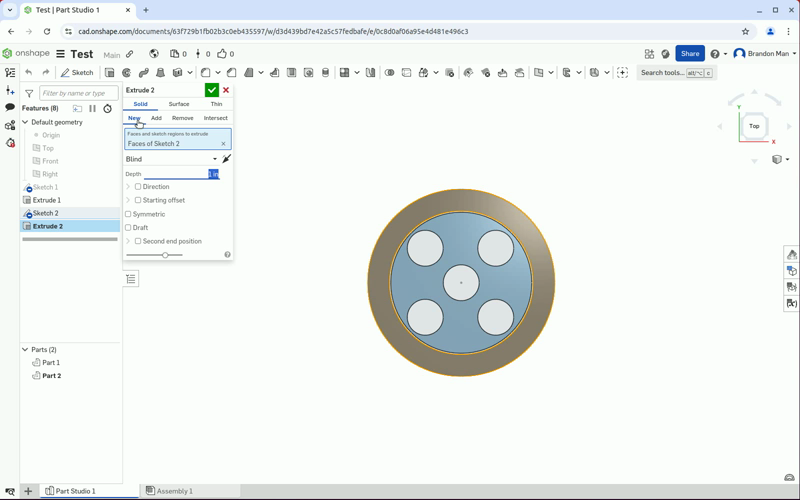
text(-4.333)
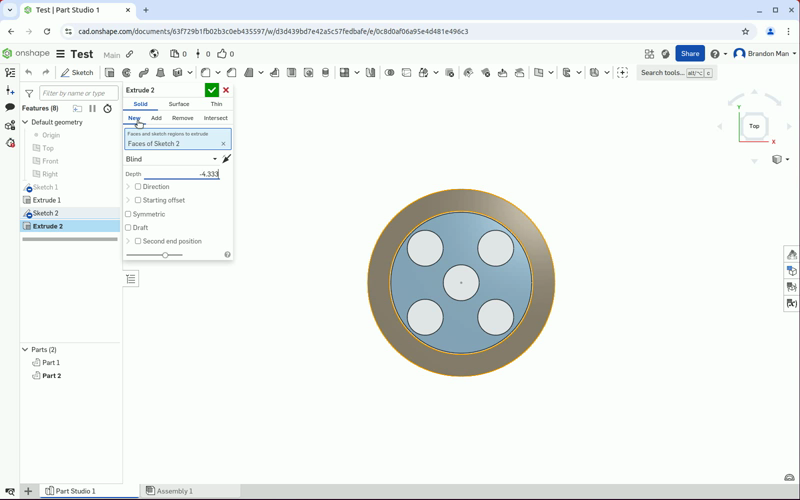
key(enter)
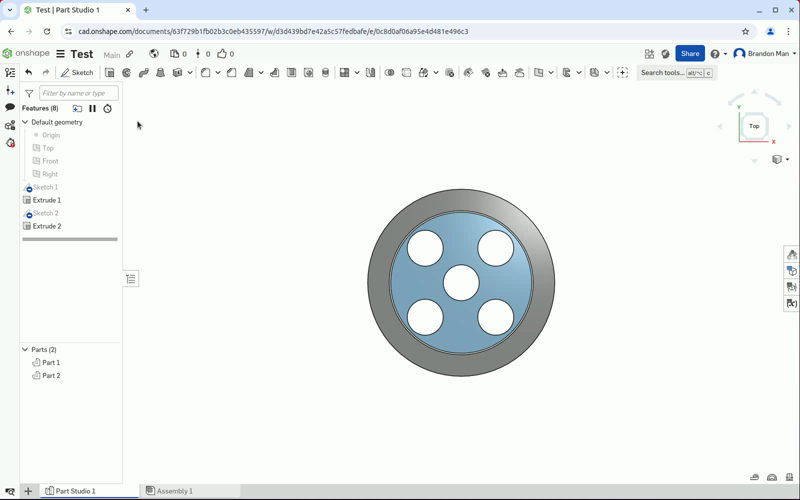
key(shift+h)
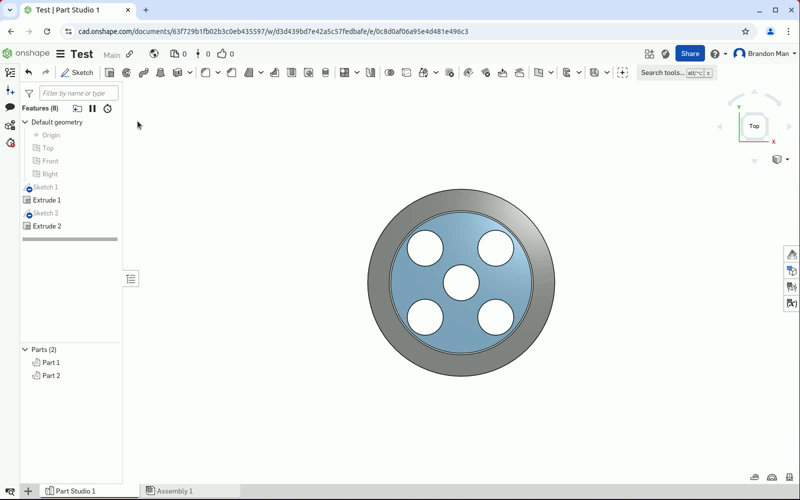
key(shift+h)
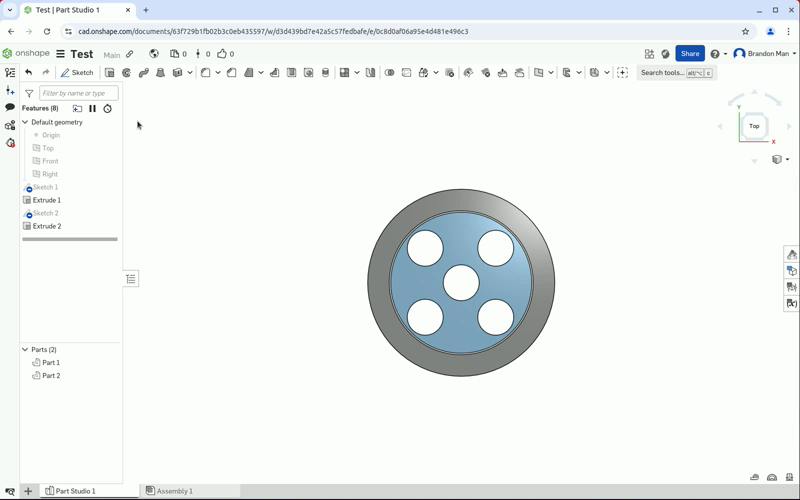
mouse_move(73, 189)
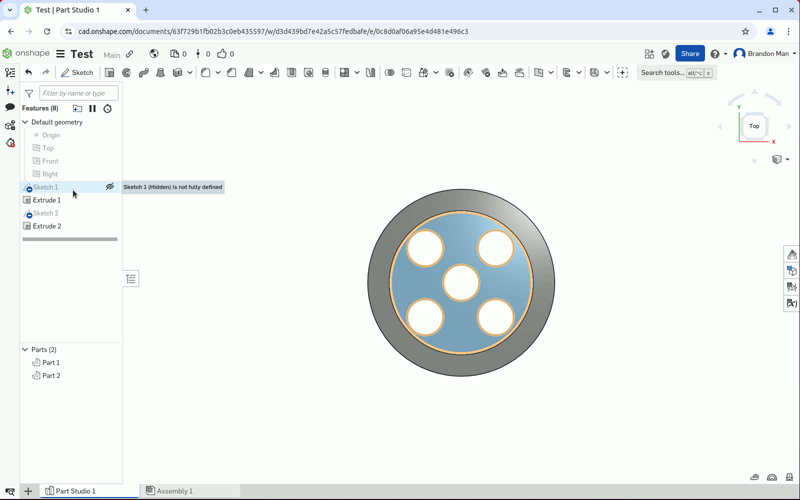
click(73, 189)
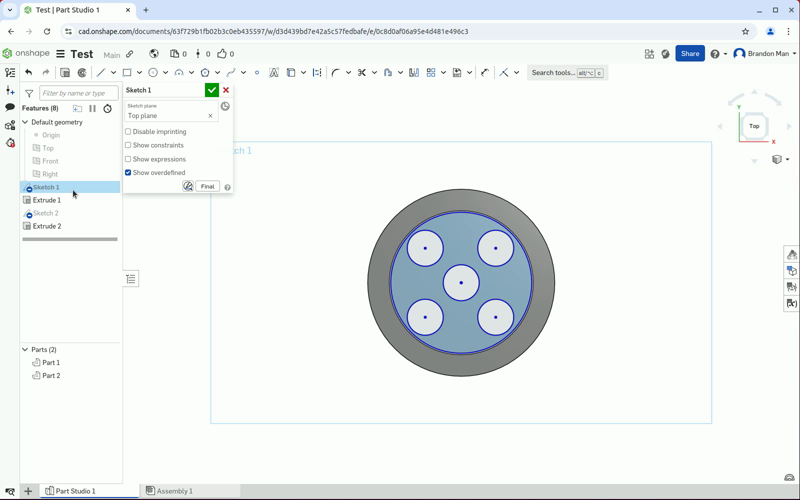
mouse_move(229, 92)
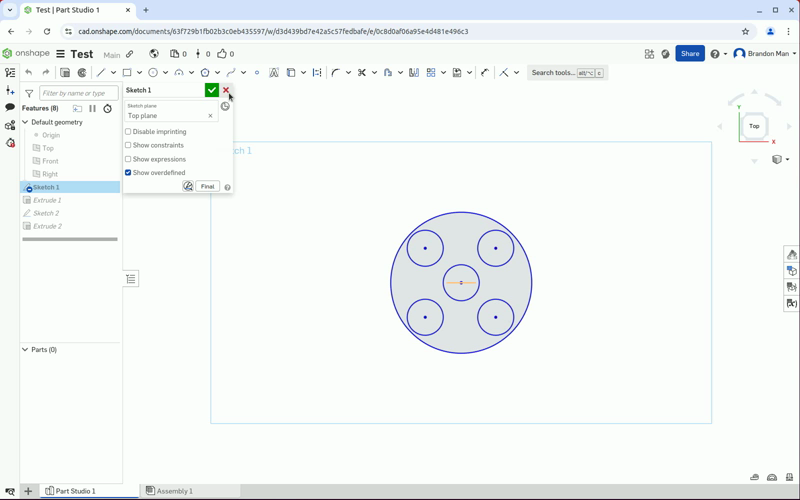
click(229, 92)
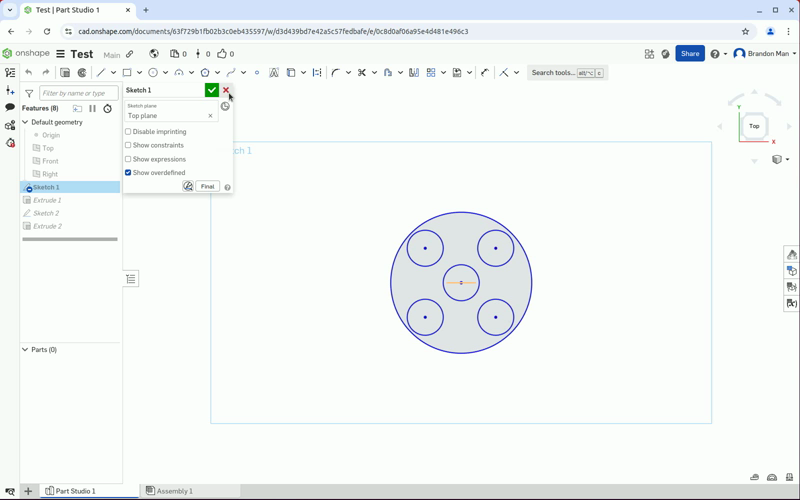
key(shift+s)
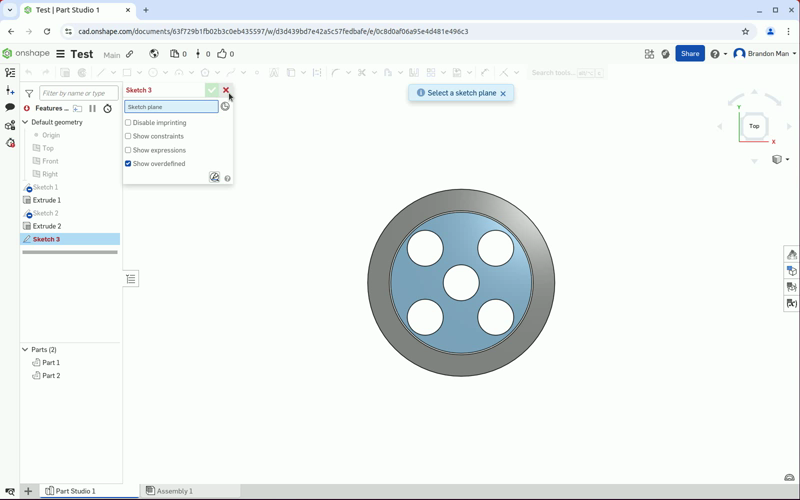
mouse_move(73, 150)
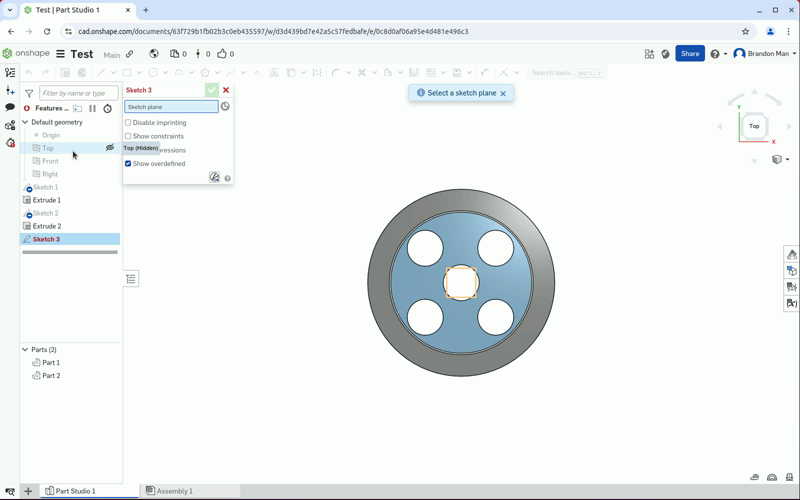
click(73, 150)
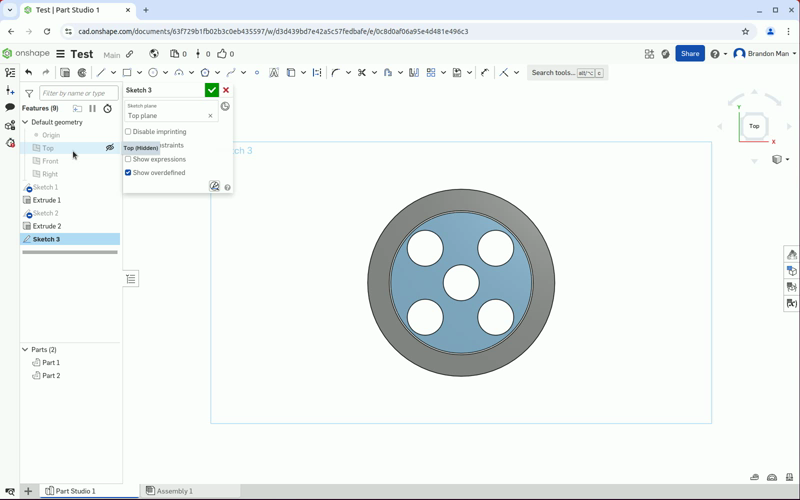
mouse_move(73, 352)
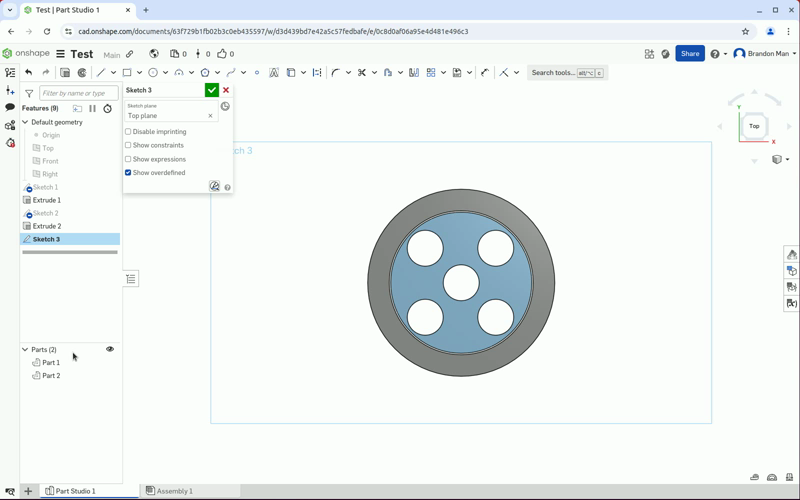
key(y)
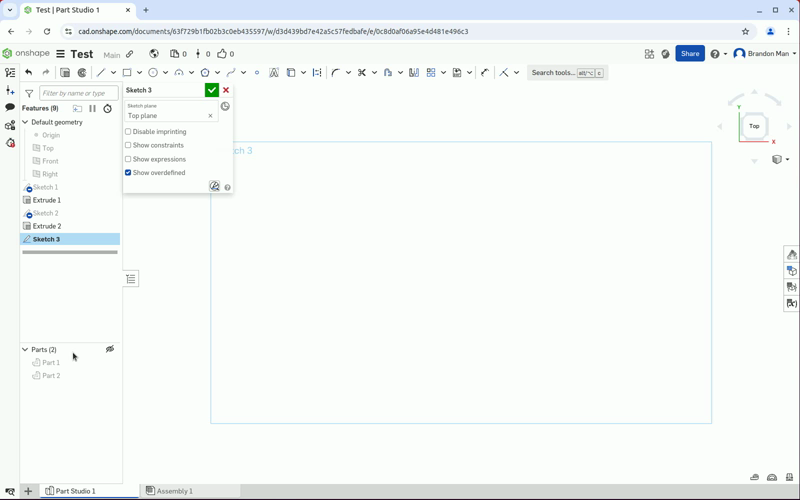
key(c)
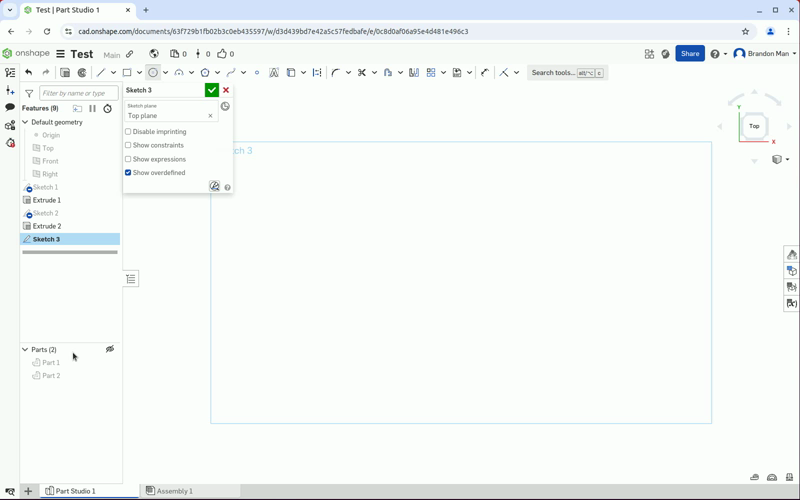
key_down(shift)
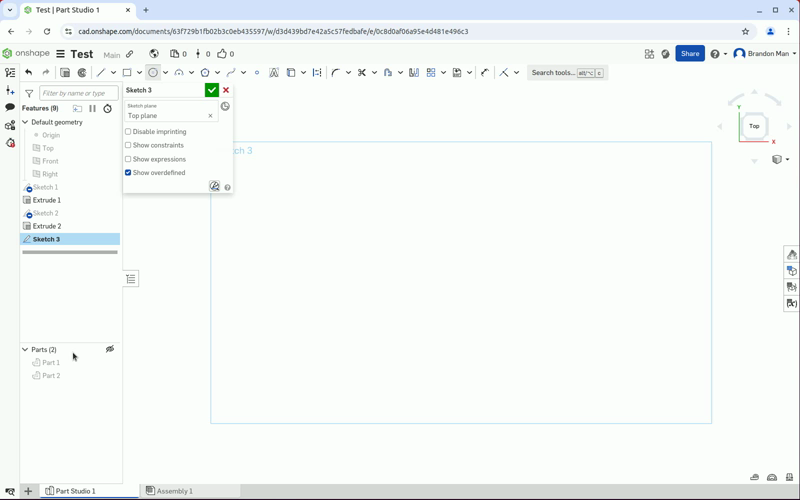
mouse_move(461, 282)
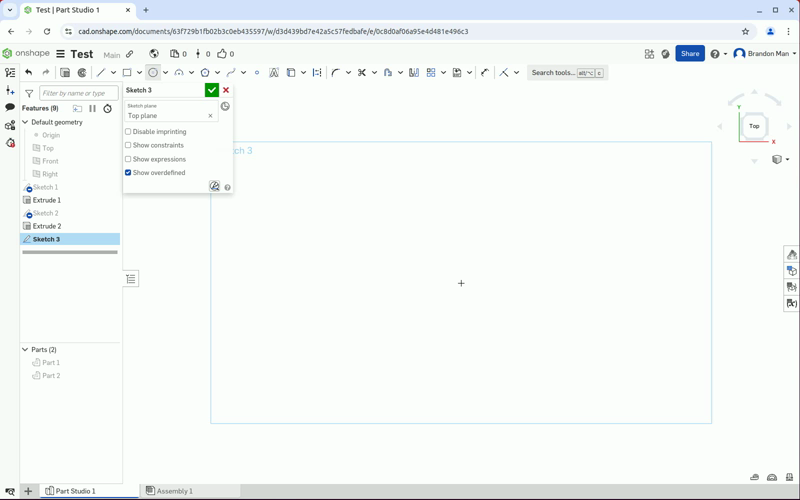
click(461, 282)
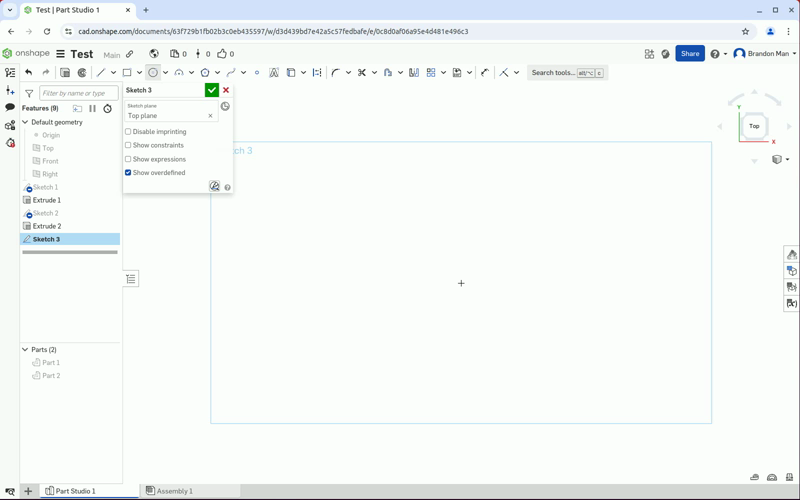
key_up(shift)
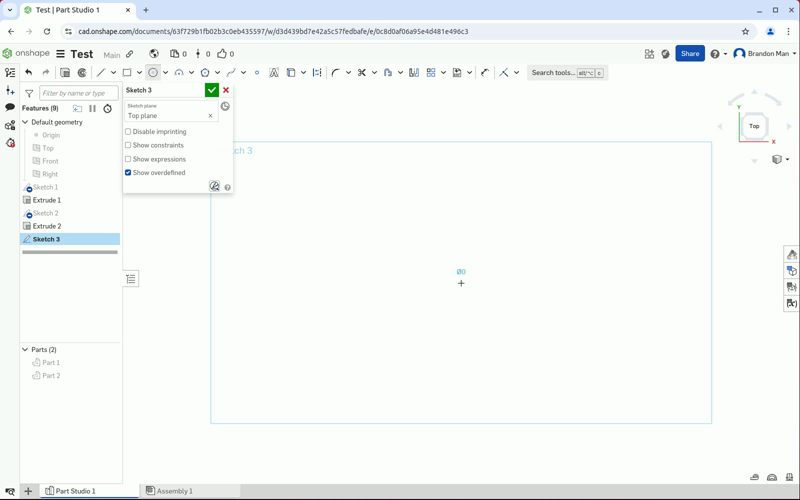
mouse_move(554, 282)
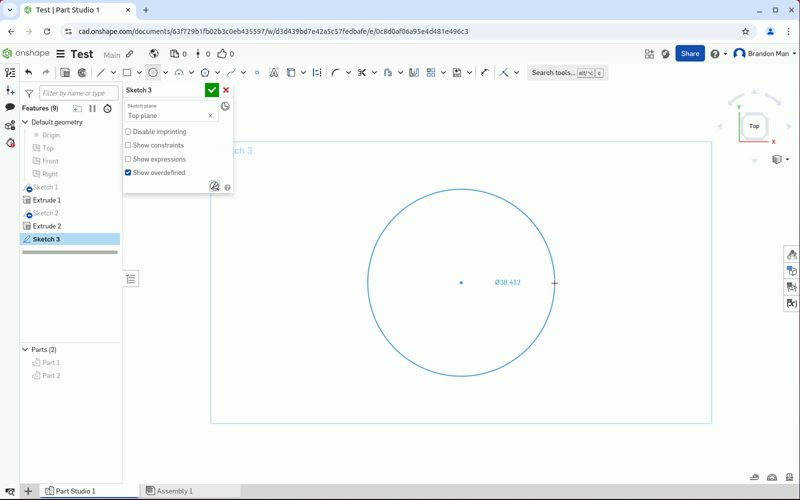
click(554, 282)
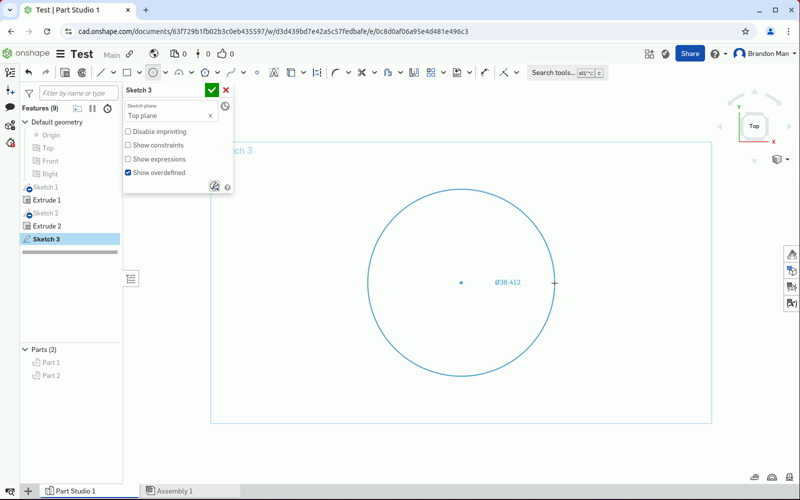
key(esc)
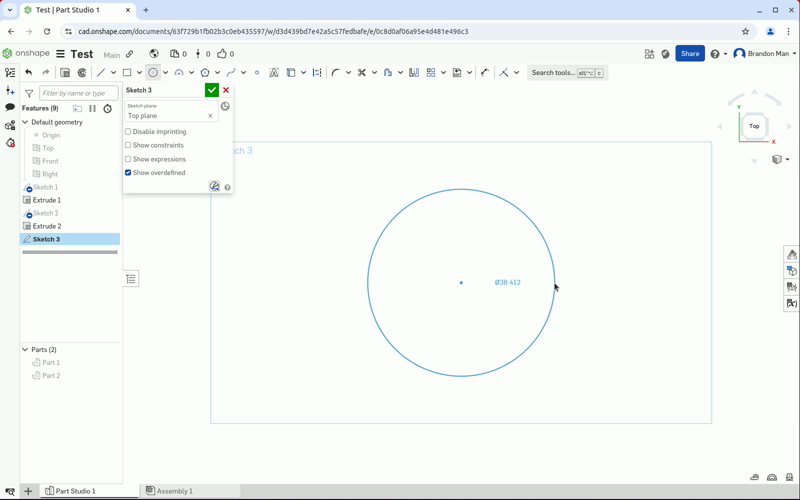
key(c)
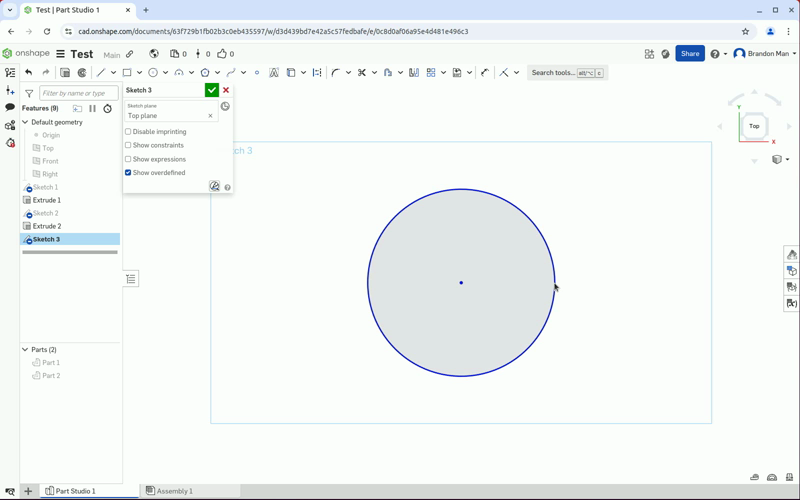
key_down(shift)
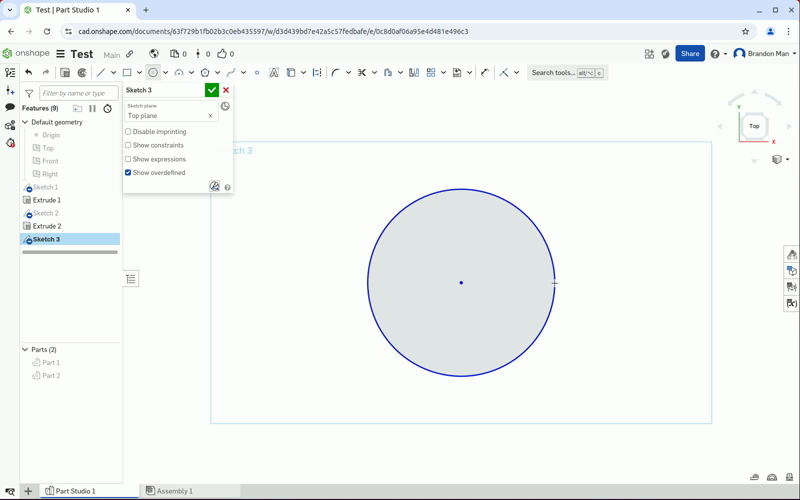
mouse_move(461, 282)
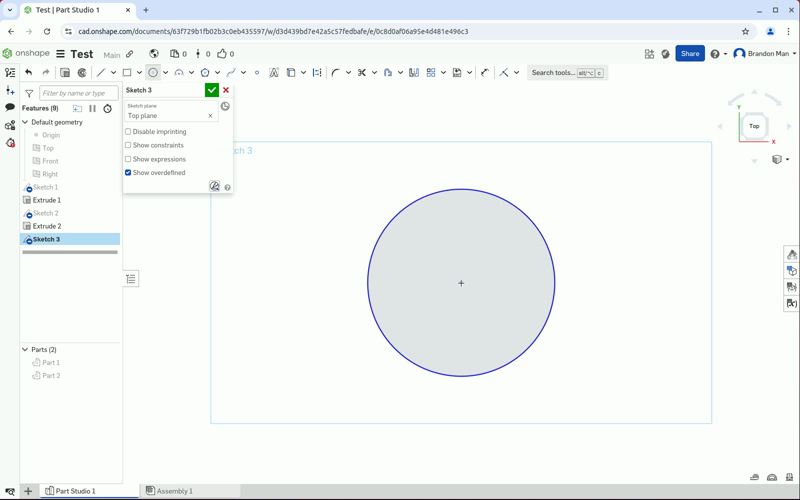
click(461, 282)
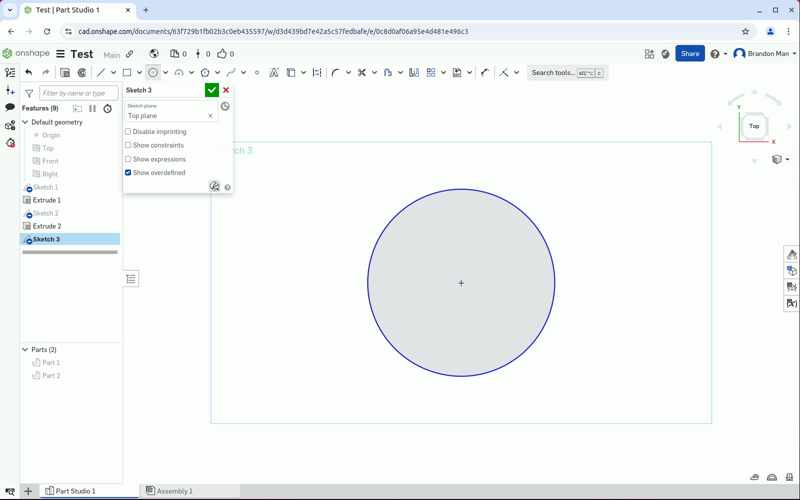
key_up(shift)
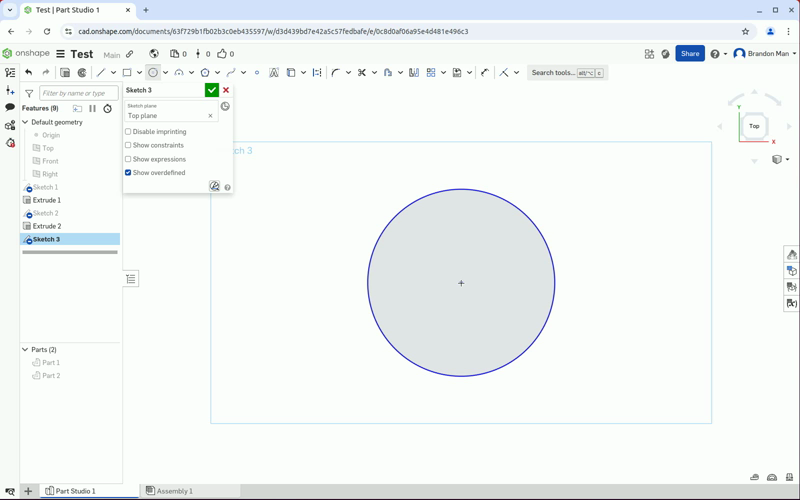
mouse_move(533, 282)
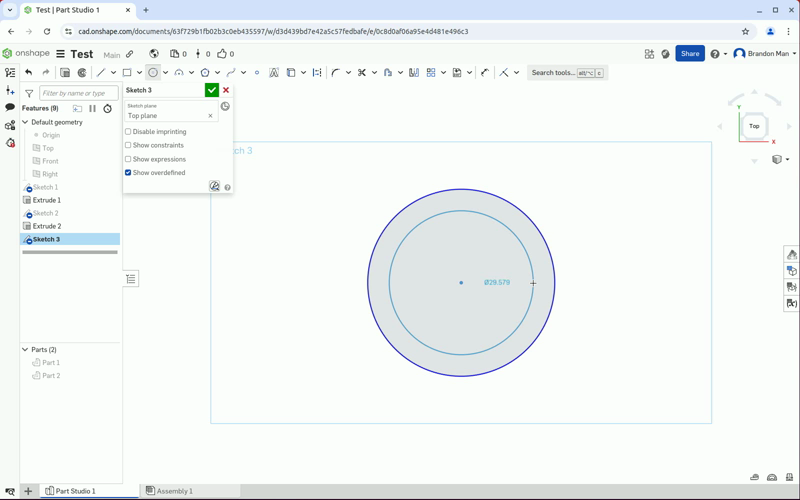
click(533, 282)
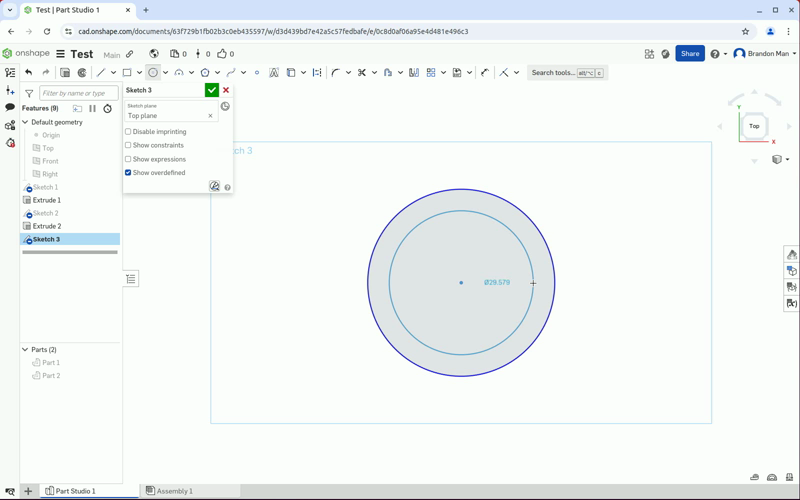
key(esc)
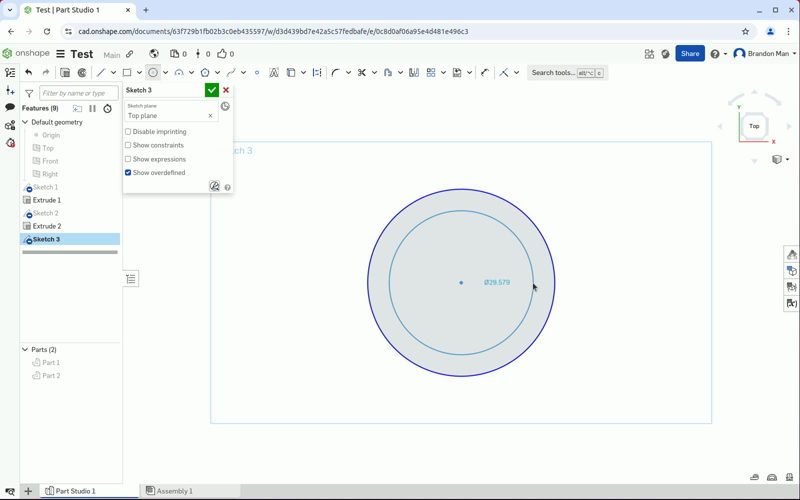
mouse_move(540, 253)
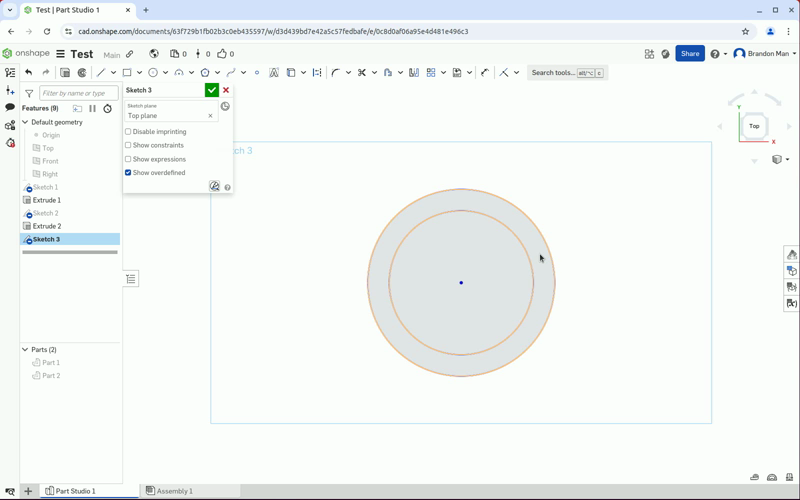
click(540, 253)
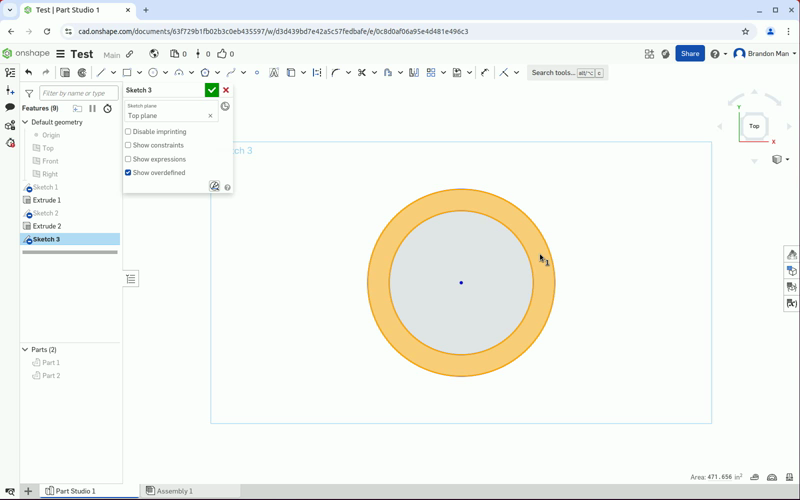
mouse_move(73, 352)
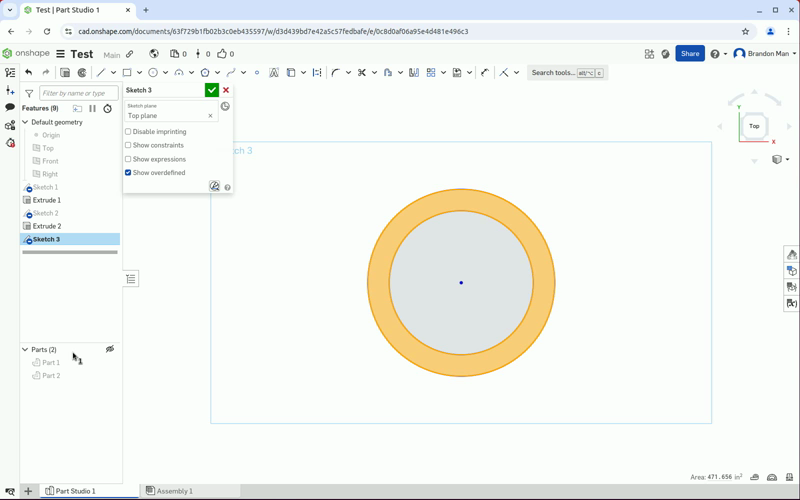
key(shift+y)
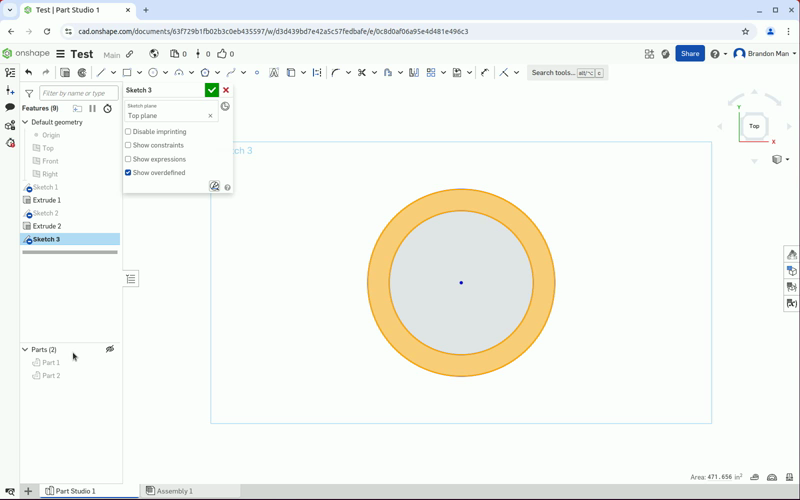
key(shift+e)
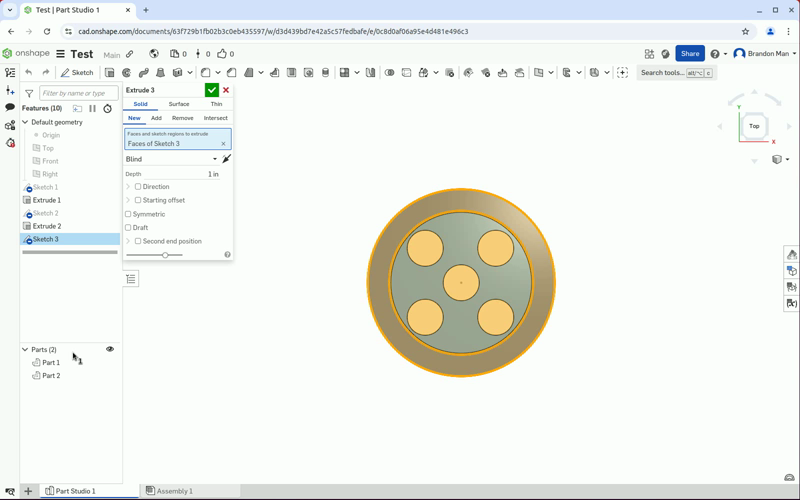
mouse_move(143, 106)
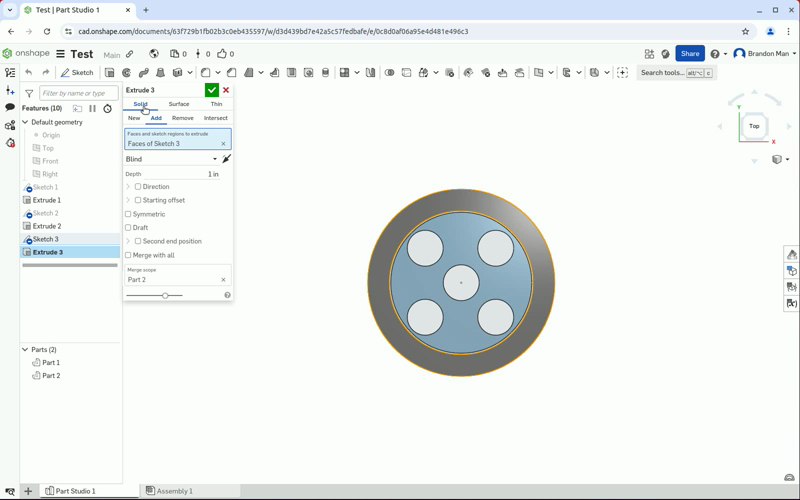
click(143, 106)
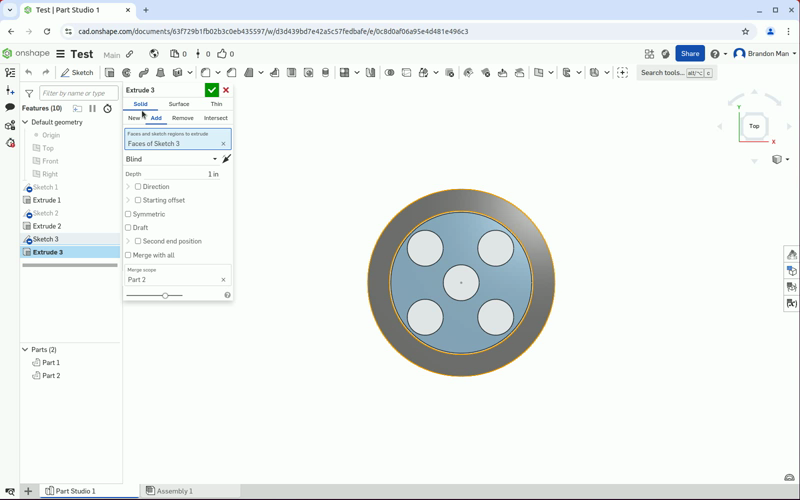
mouse_move(137, 120)
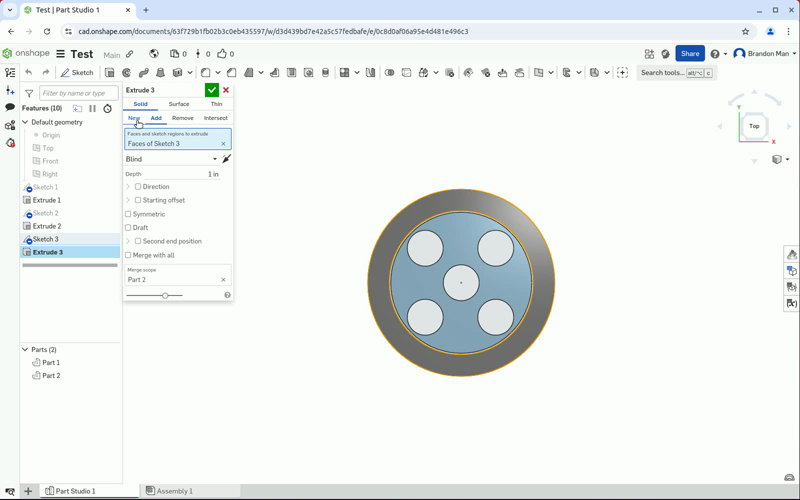
click(137, 120)
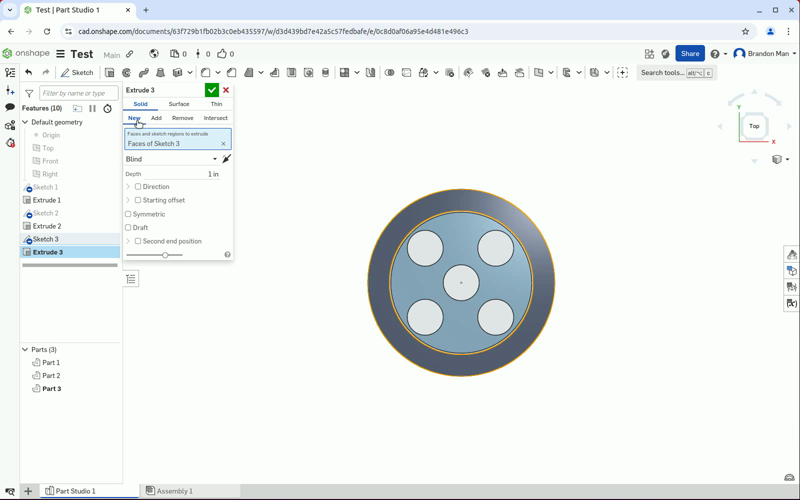
key(tab, 4)
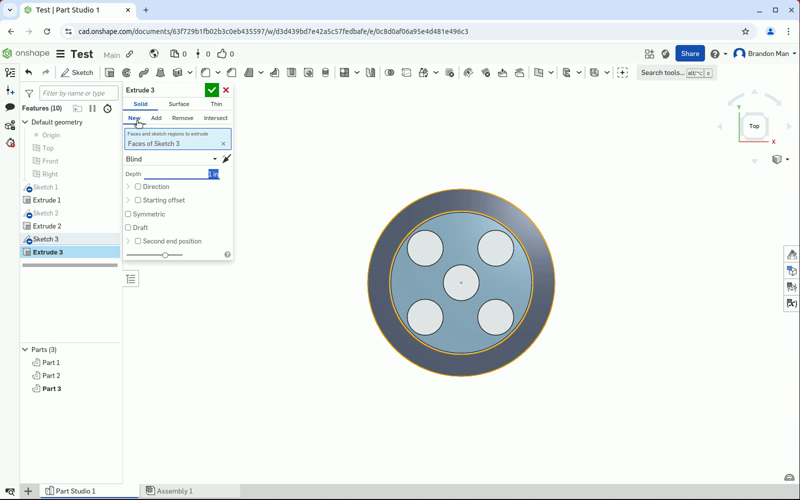
text(23.108)
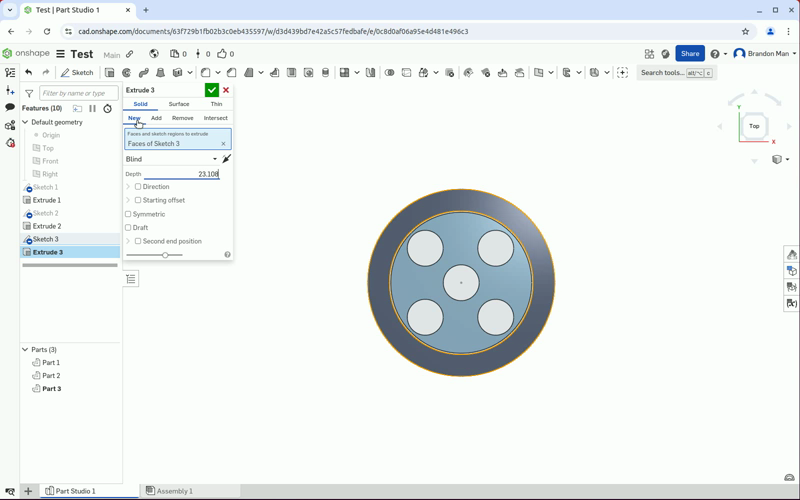
key(enter)
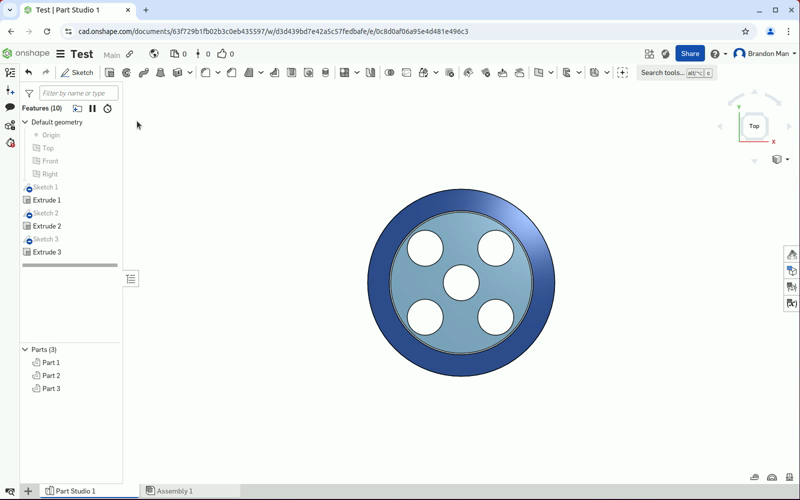
key(shift+h)
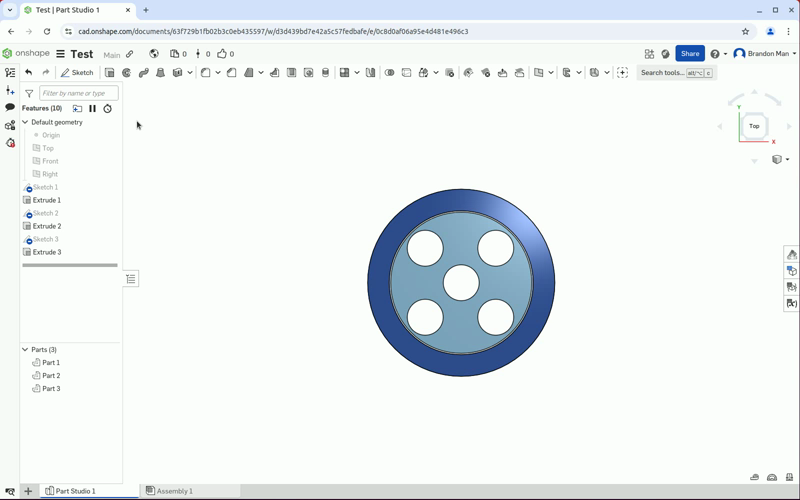
key(shift+h)
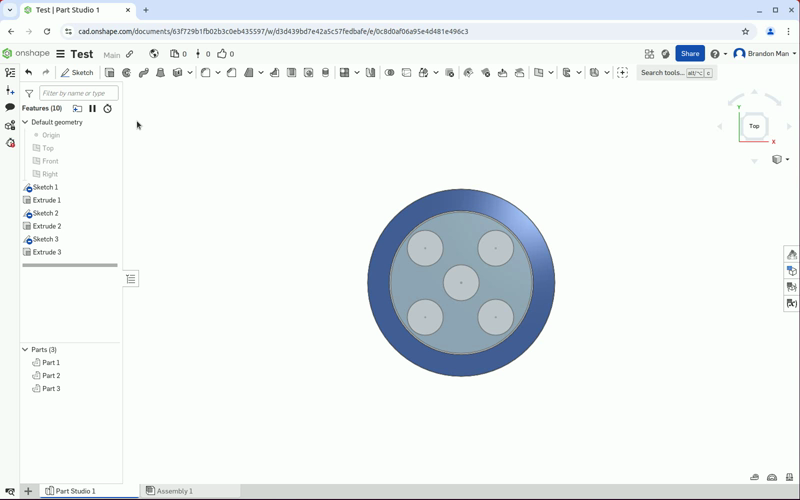
key(shift+7)
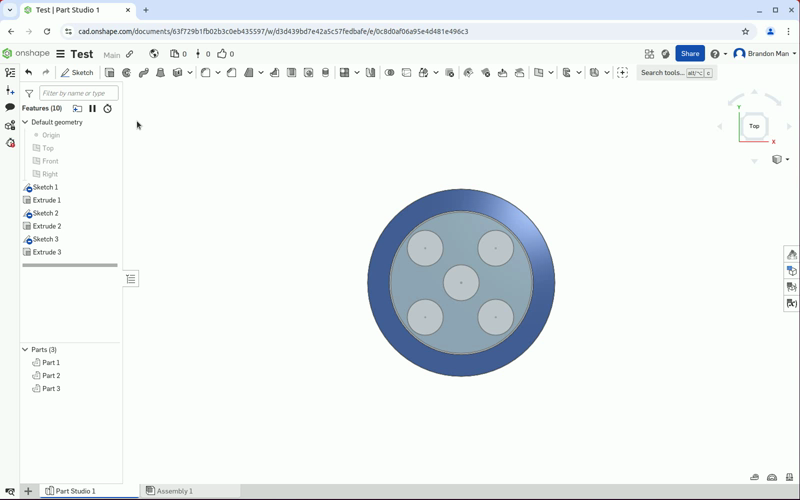
key(up, 3)
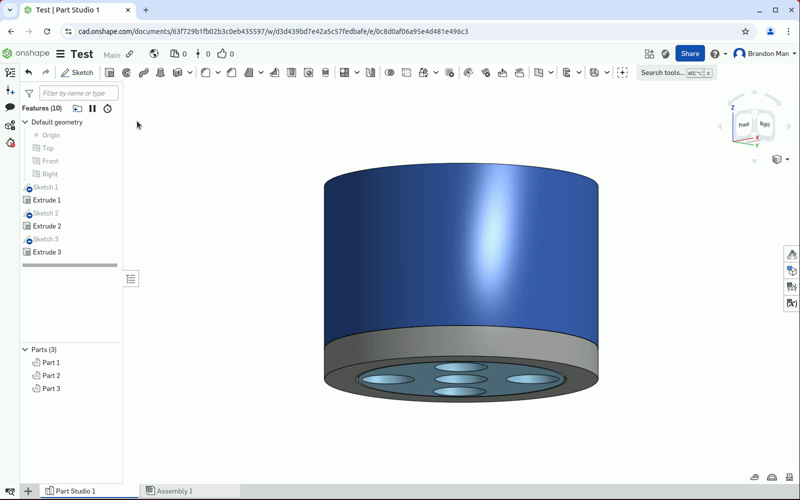
key(left, 3)
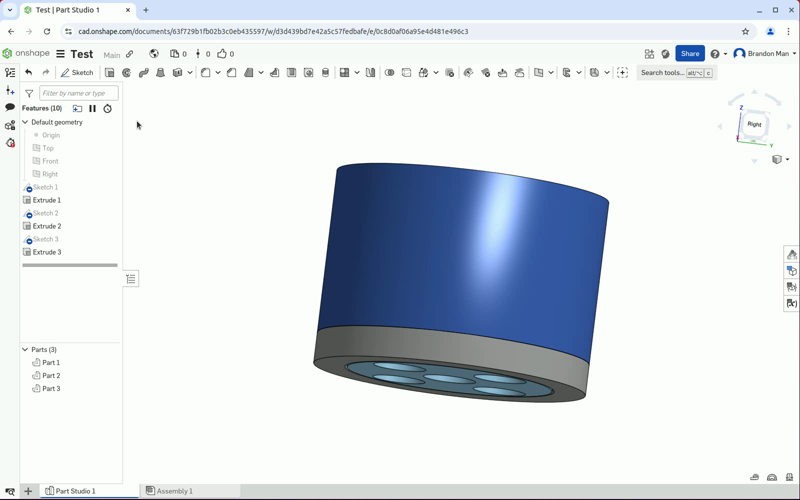
key(right, 3)
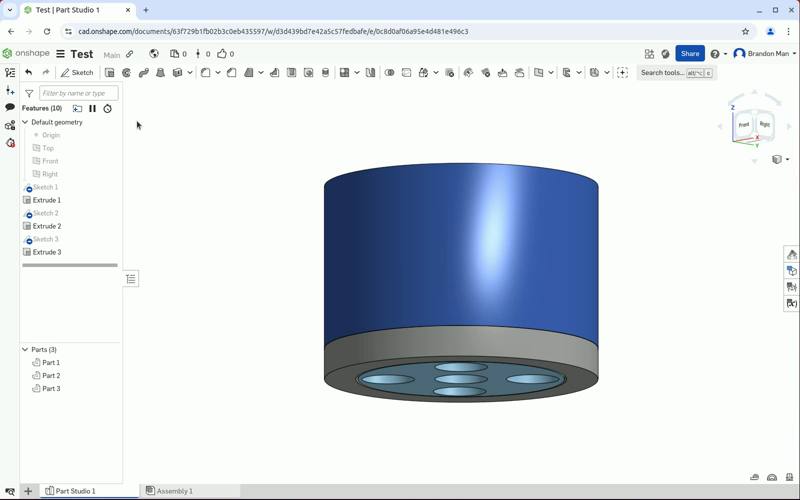
key(down, 3)
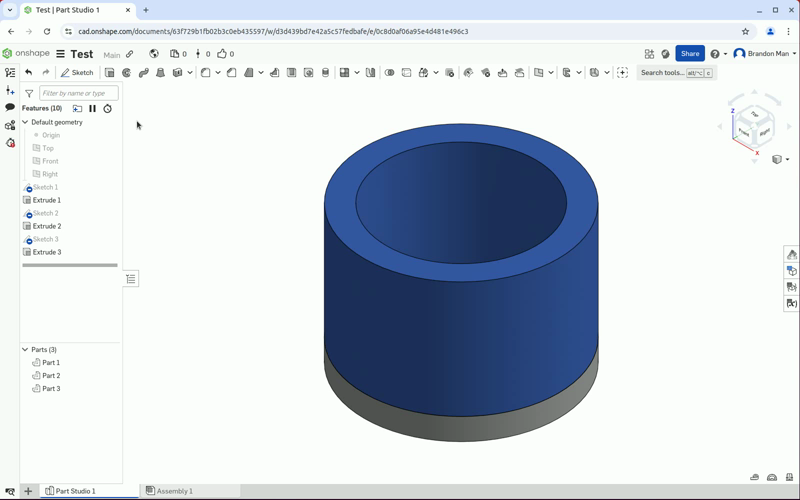
mouse_move(73, 189)
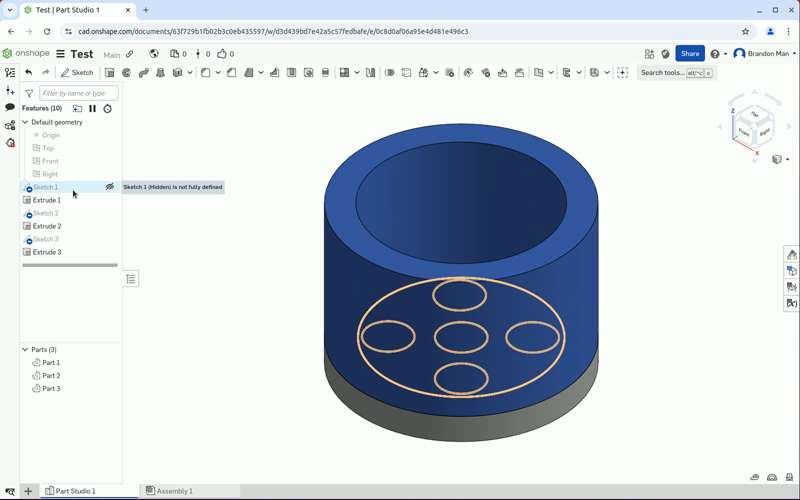
click(73, 189)